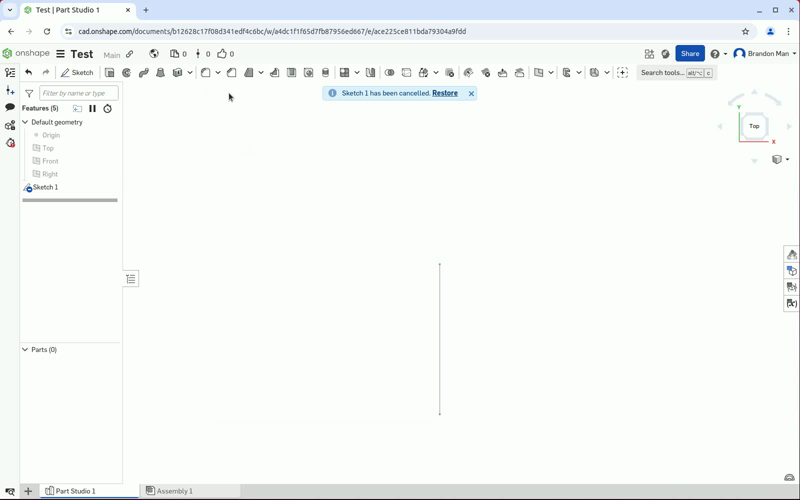
key(shift+h)
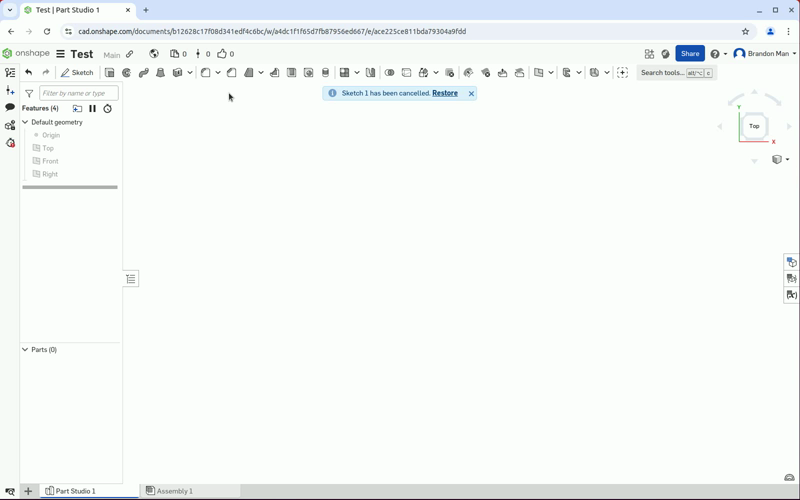
mouse_move(73, 352)
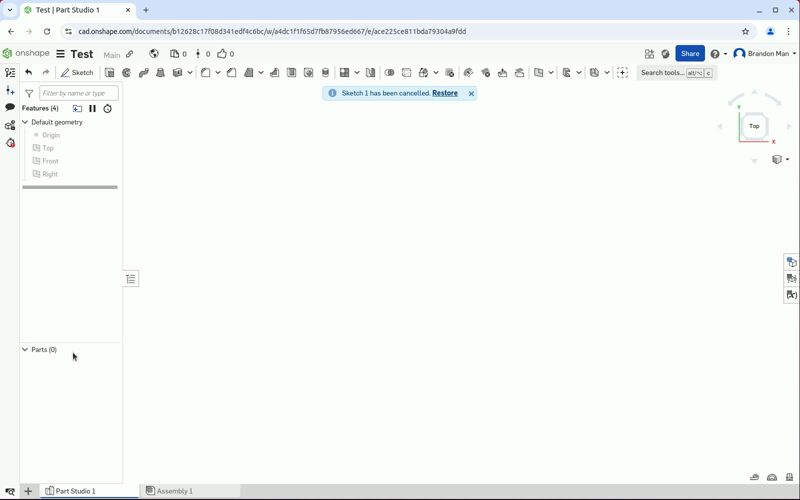
key(y)
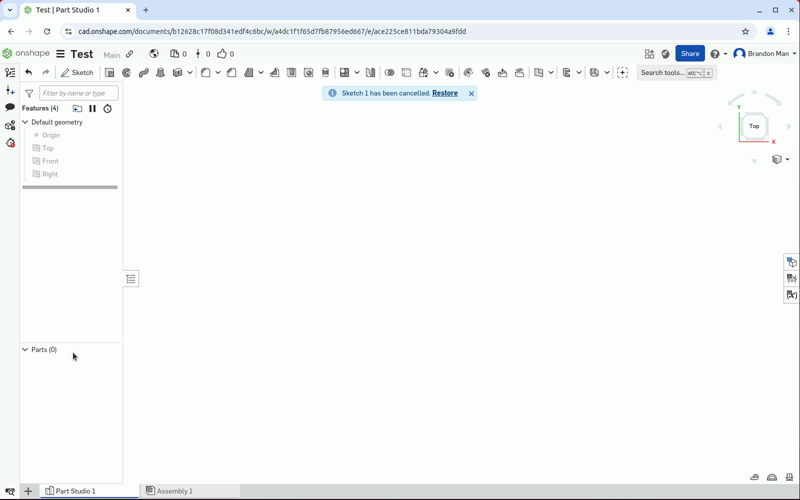
key(shift+p)
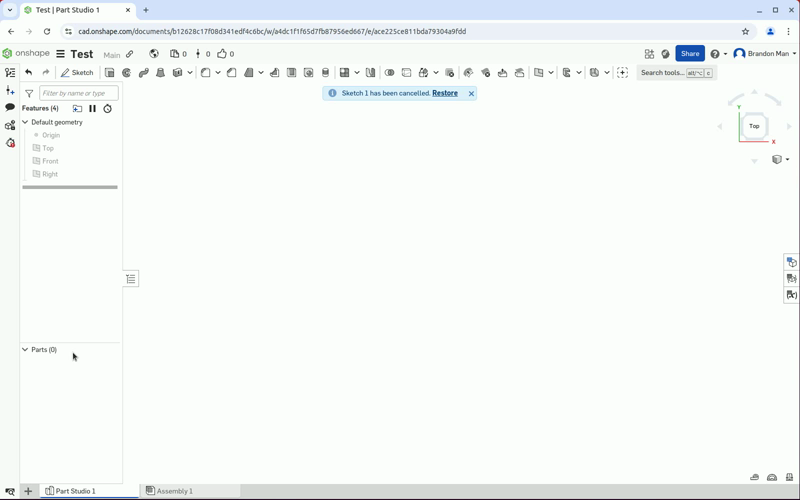
key(space)
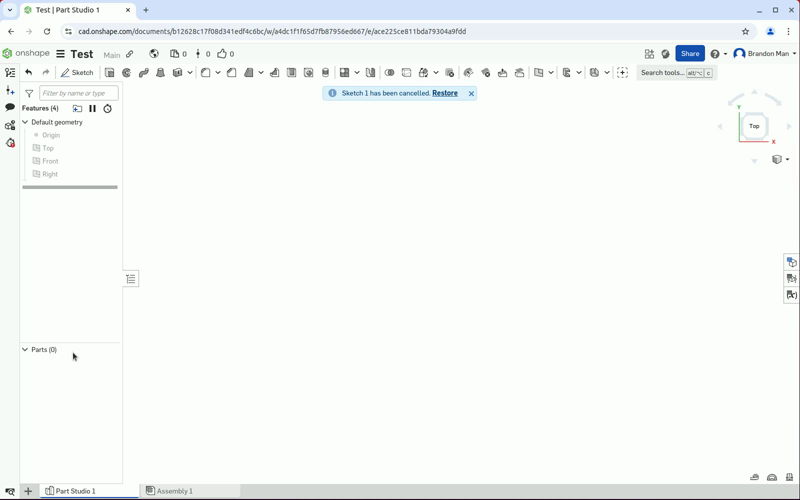
key_down(shift)
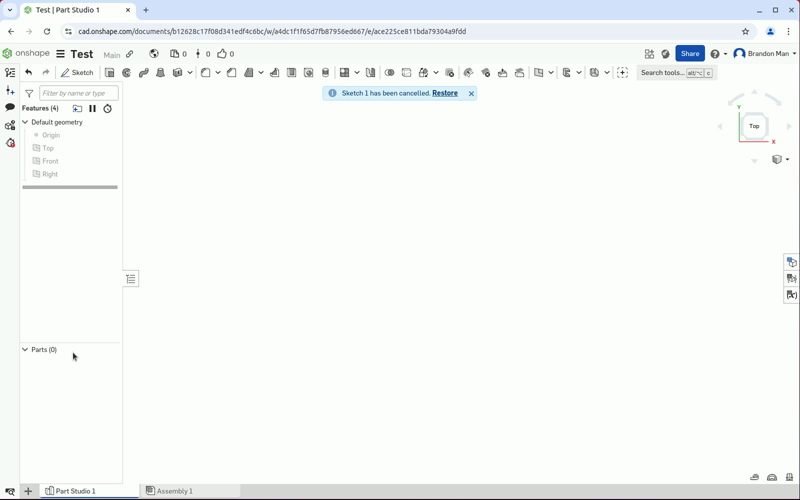
key(up)
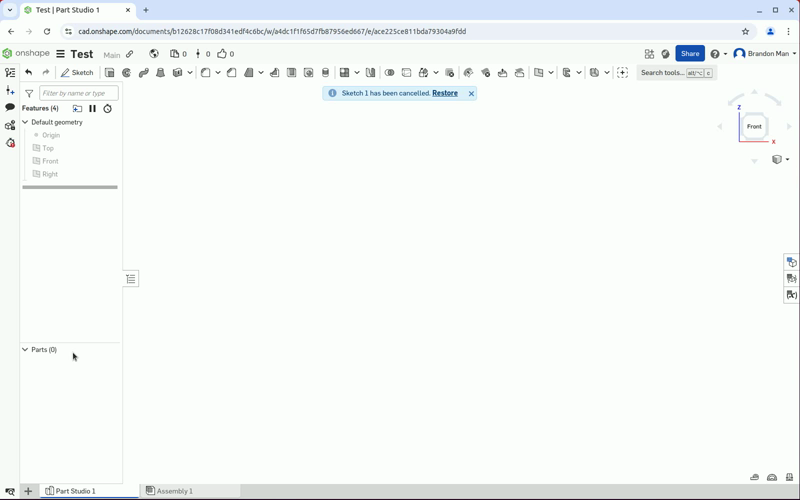
key_up(shift)
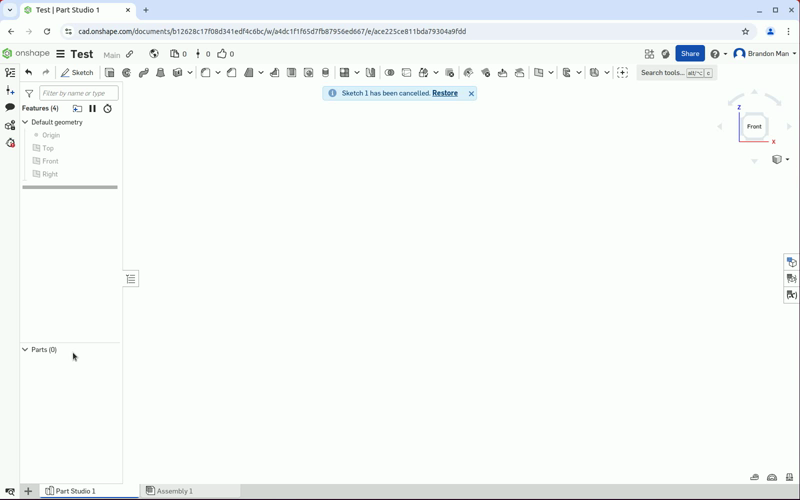
mouse_move(73, 352)
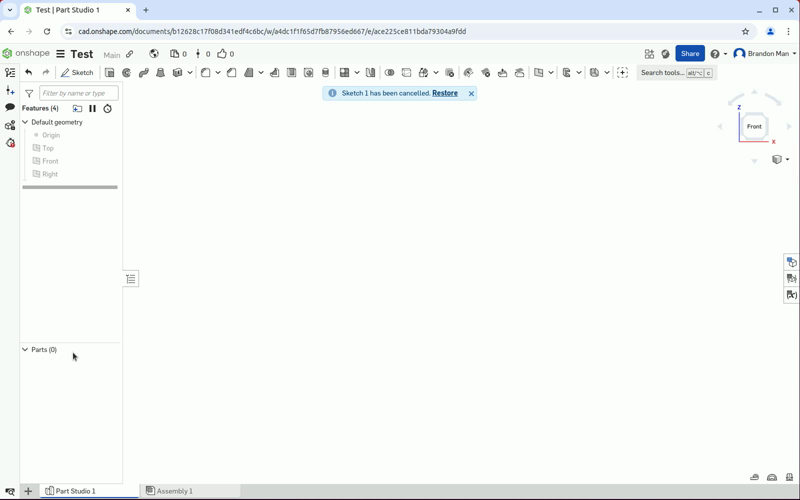
key(shift+y)
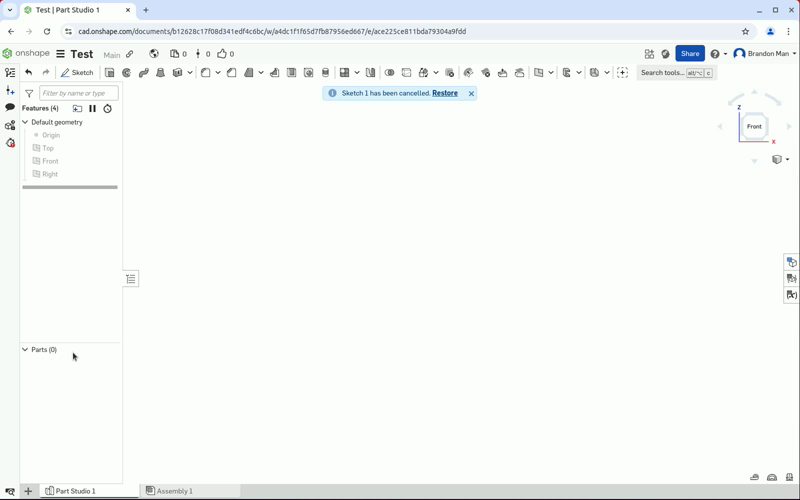
key(shift+s)
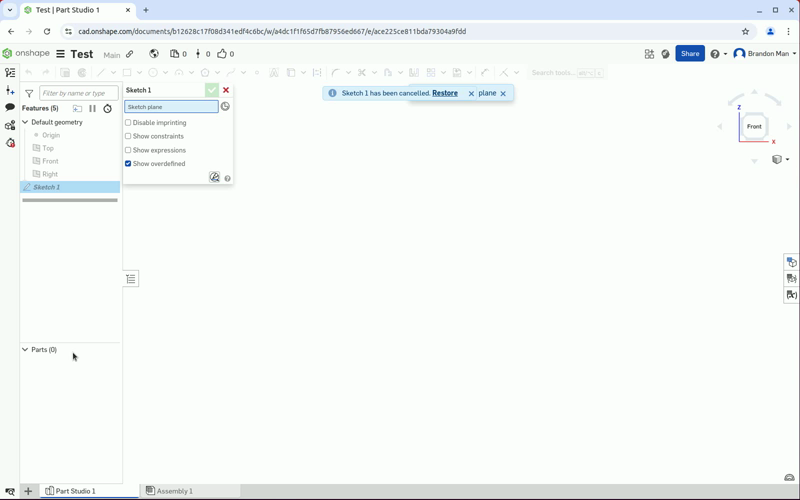
mouse_move(73, 163)
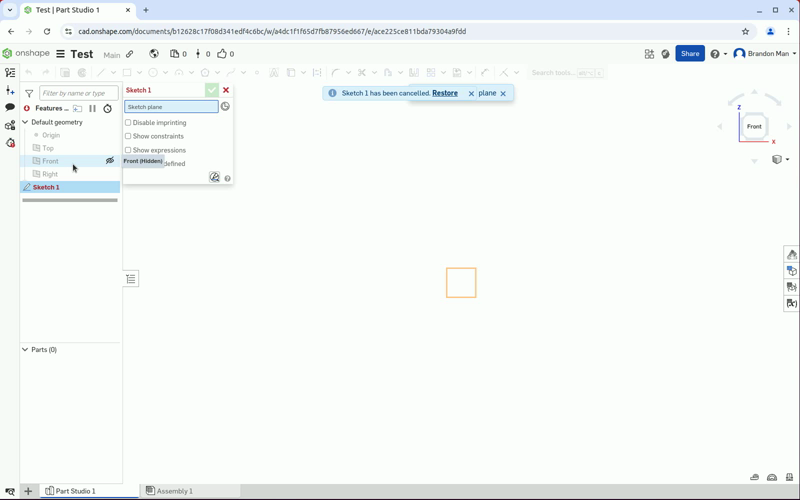
click(73, 163)
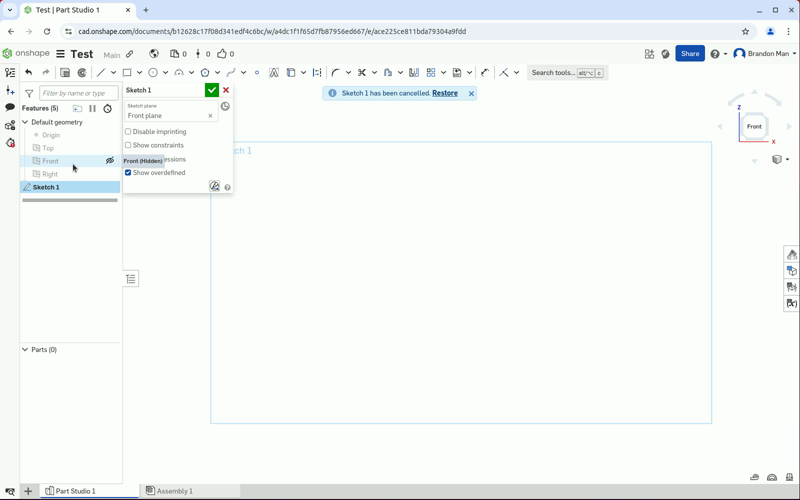
mouse_move(73, 352)
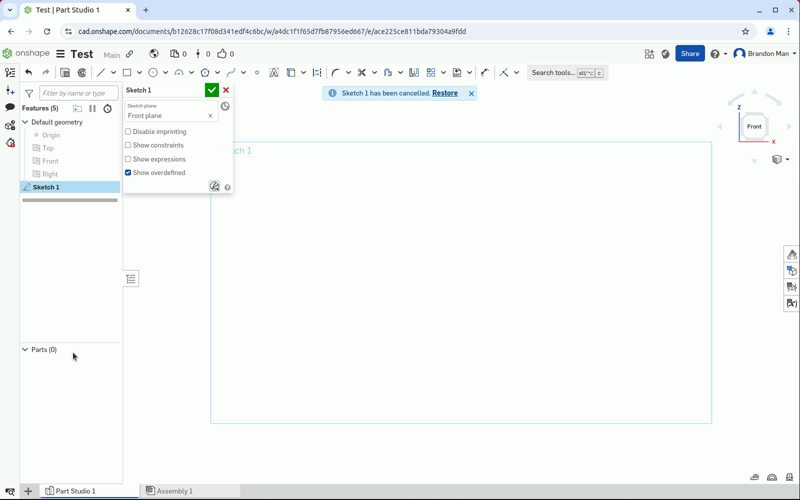
key(y)
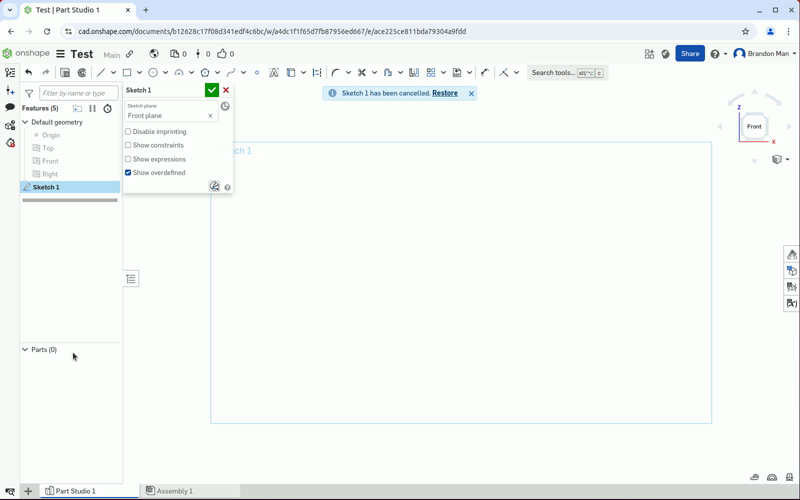
key(l)
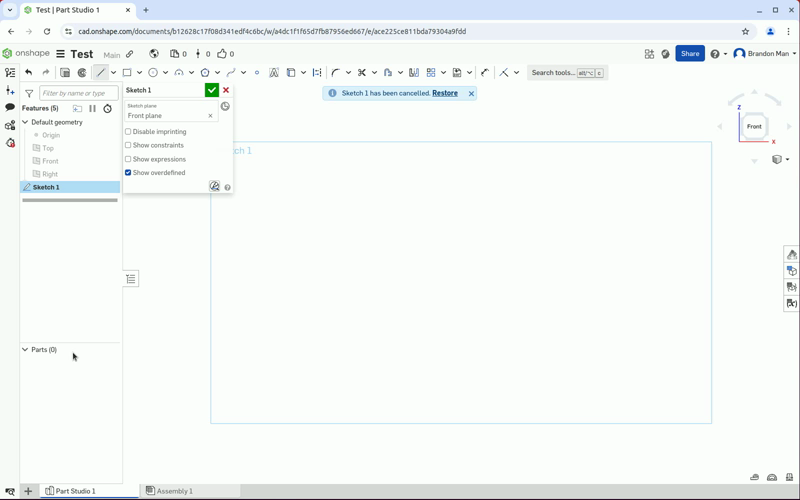
key_down(shift)
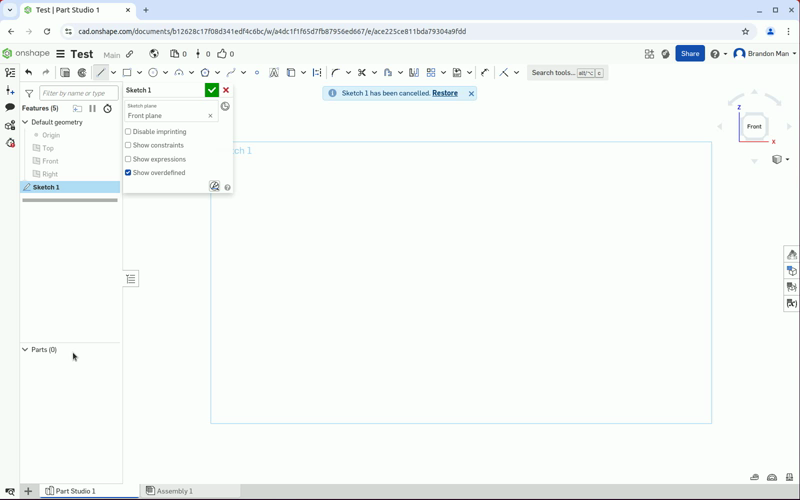
mouse_move(460, 282)
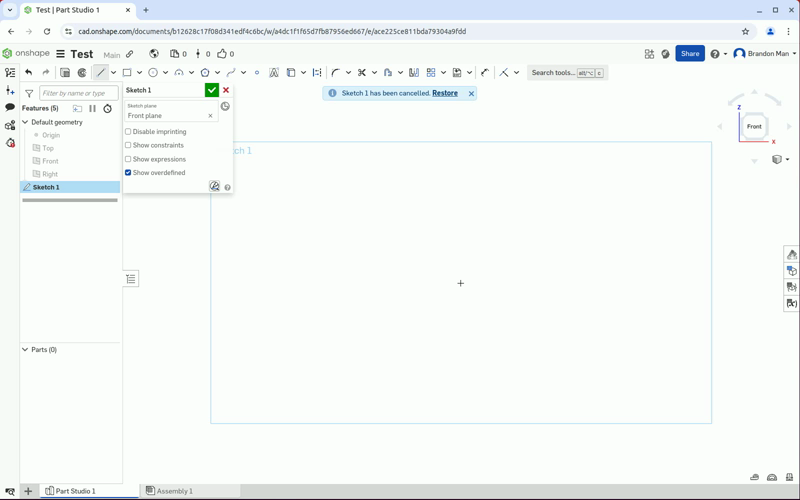
click(460, 282)
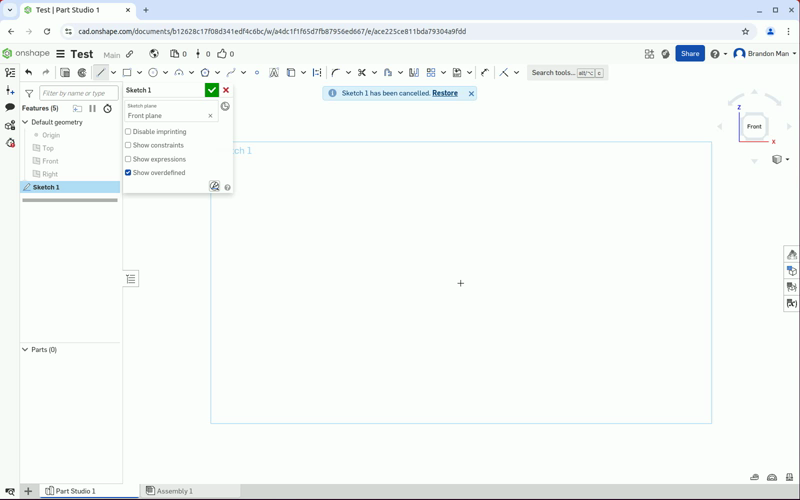
key_up(shift)
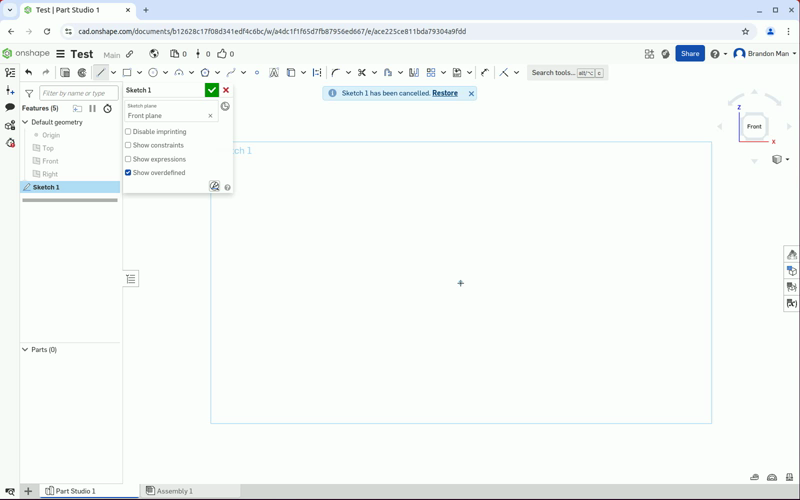
key_down(shift)
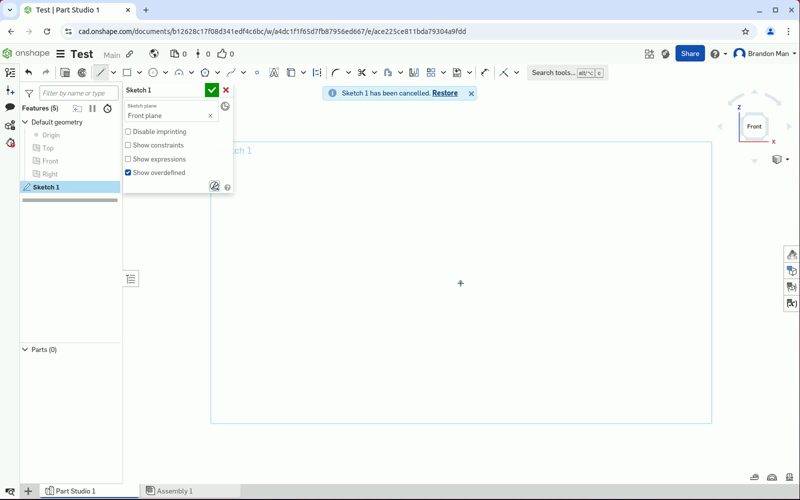
mouse_move(551, 282)
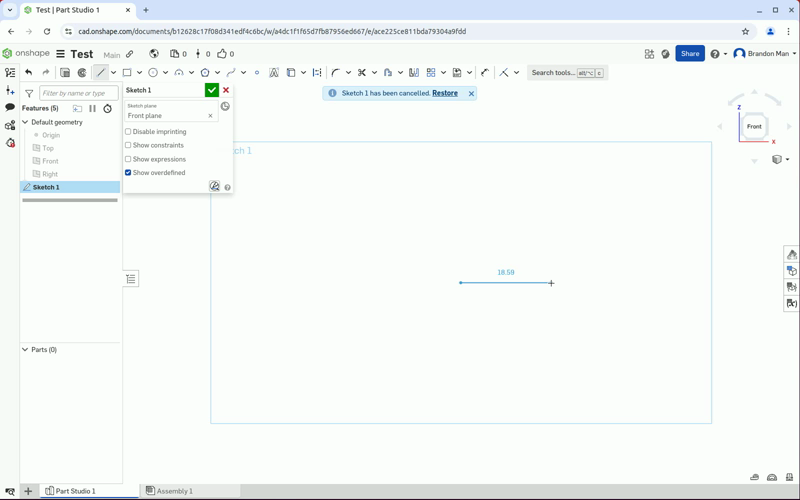
click(551, 282)
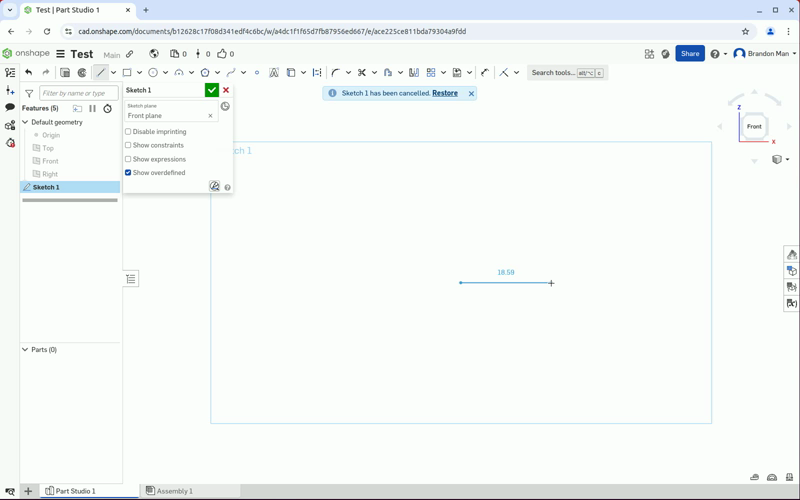
key_up(shift)
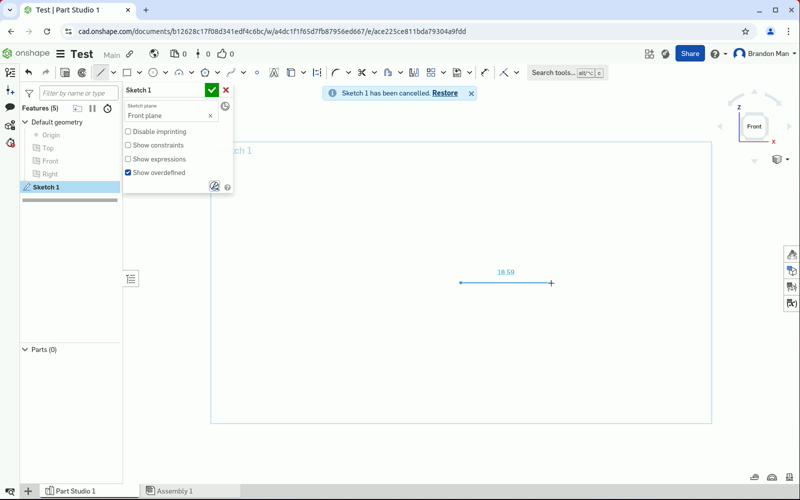
key_down(shift)
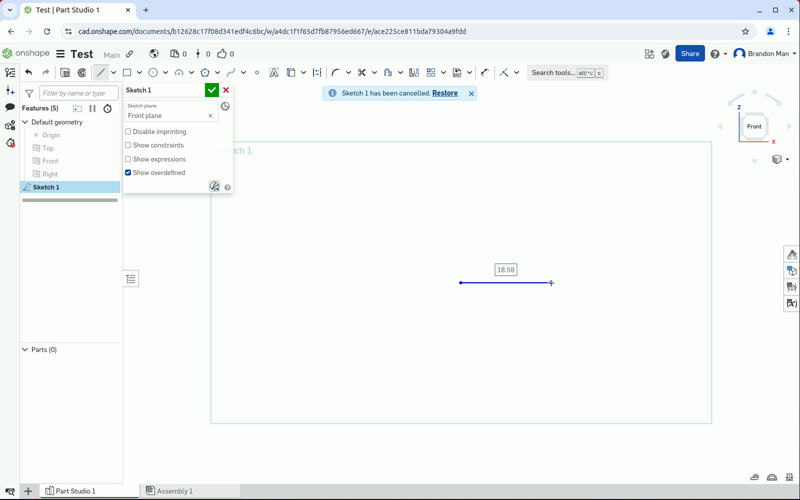
mouse_move(581, 282)
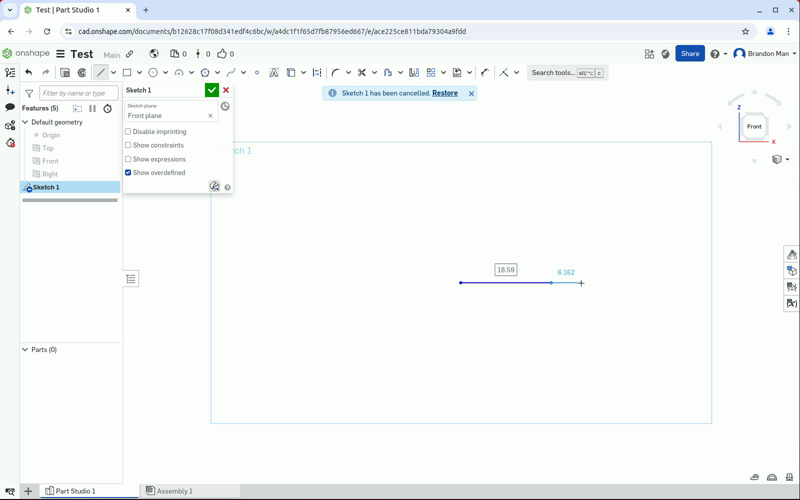
mouse_move(535, 237)
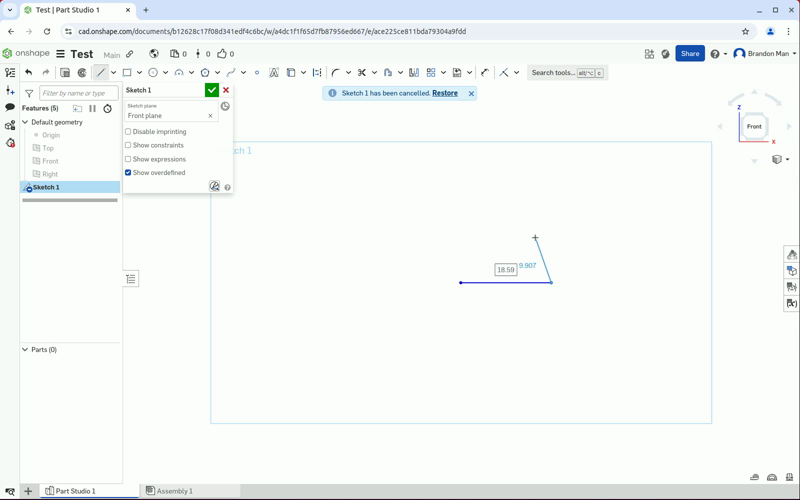
click(535, 237)
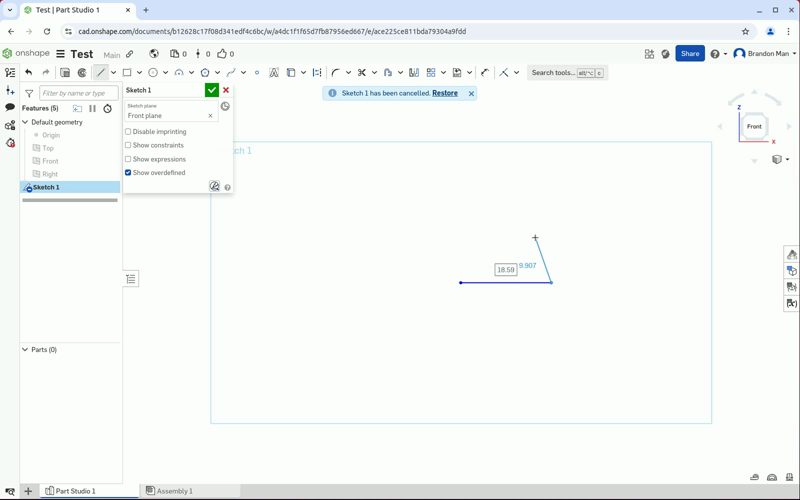
key_up(shift)
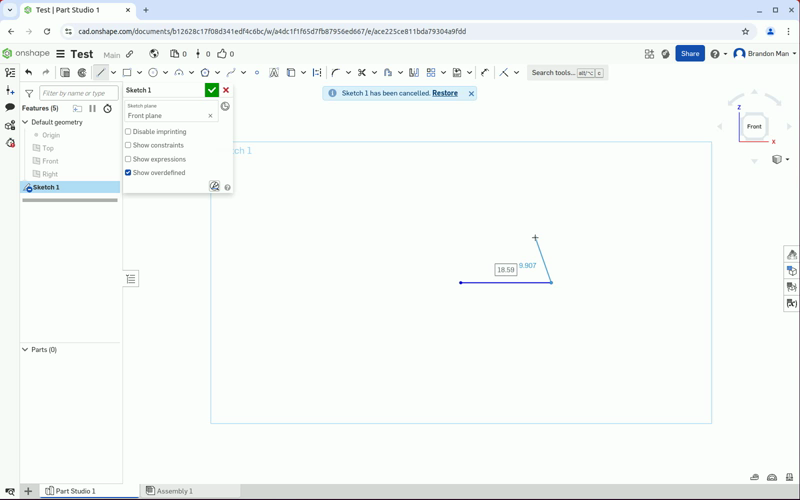
key_down(shift)
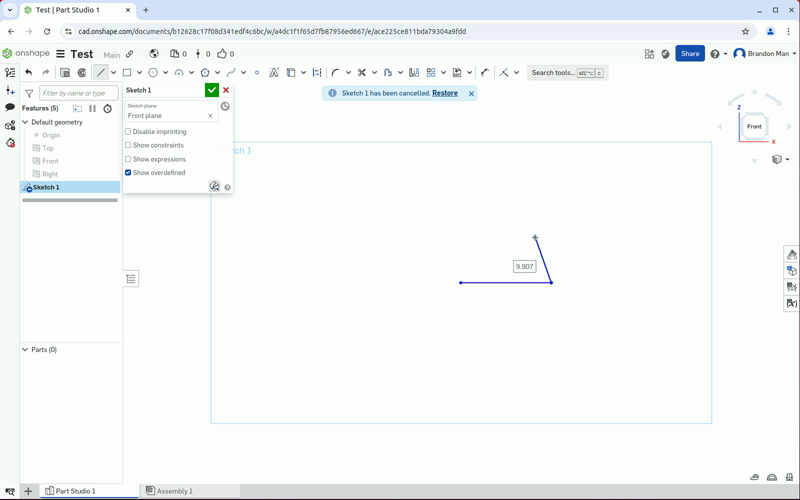
mouse_move(565, 237)
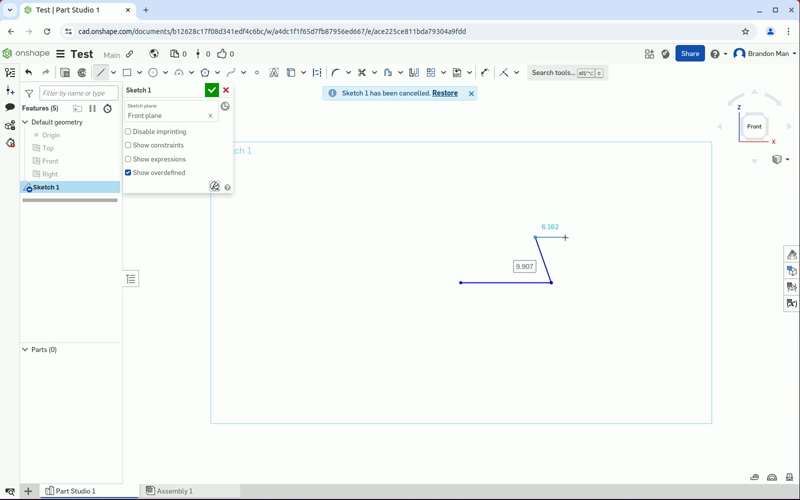
mouse_move(506, 237)
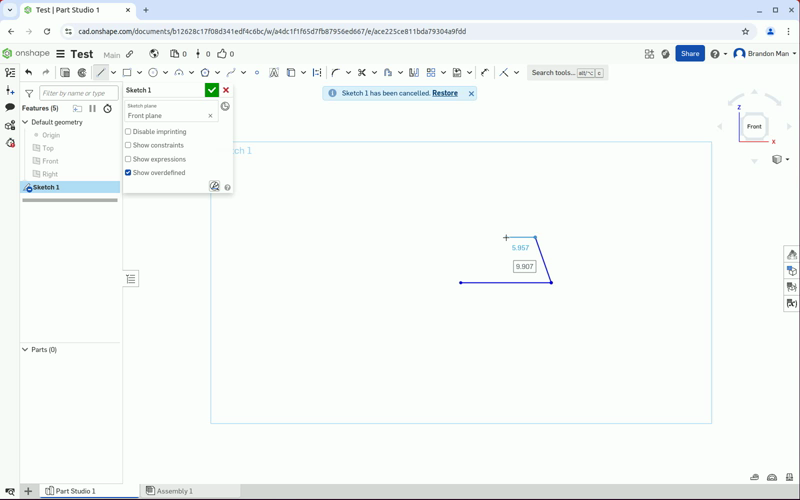
click(506, 237)
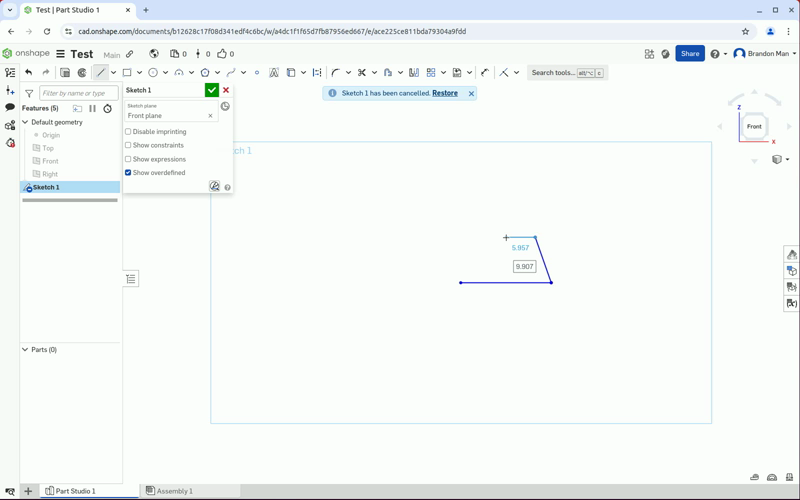
key_up(shift)
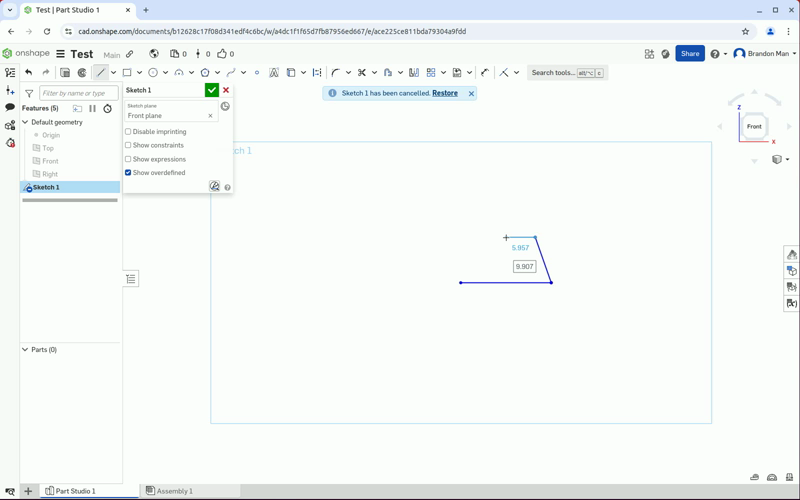
key_down(shift)
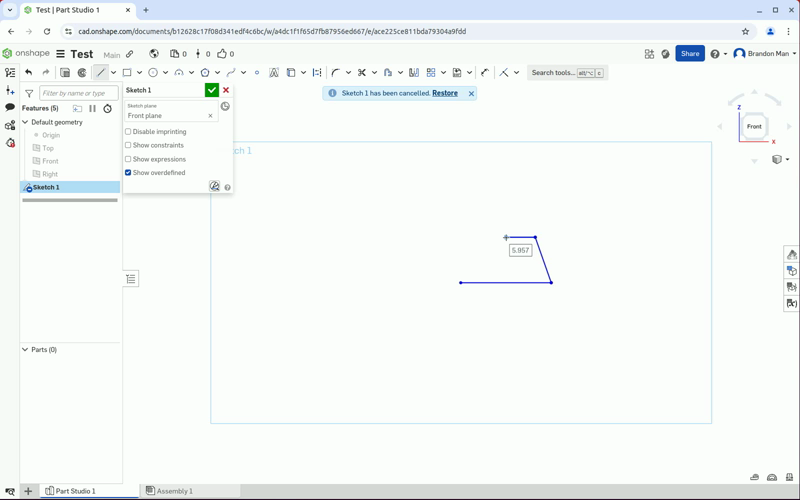
mouse_move(536, 237)
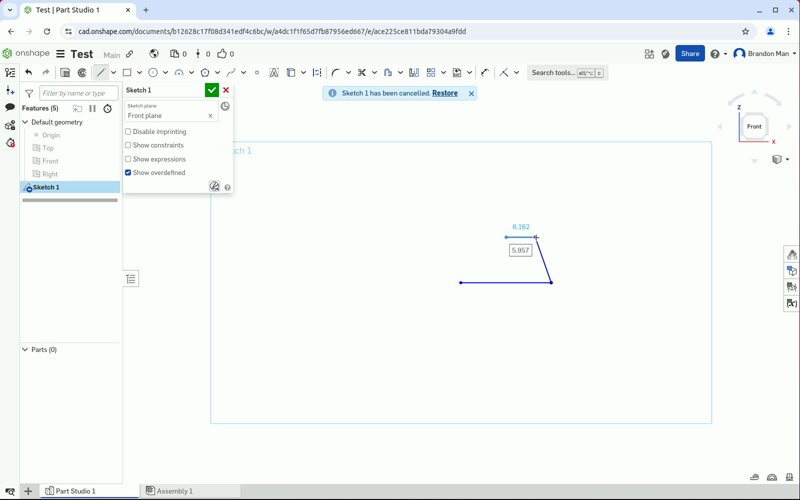
mouse_move(477, 237)
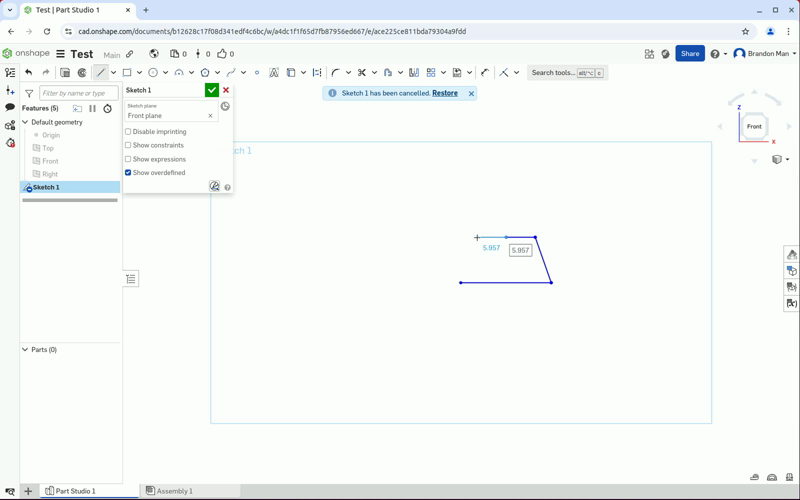
click(477, 237)
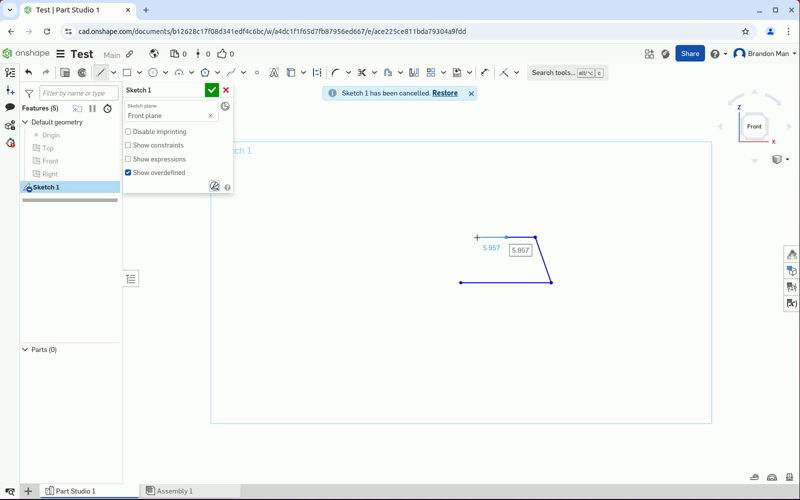
key_up(shift)
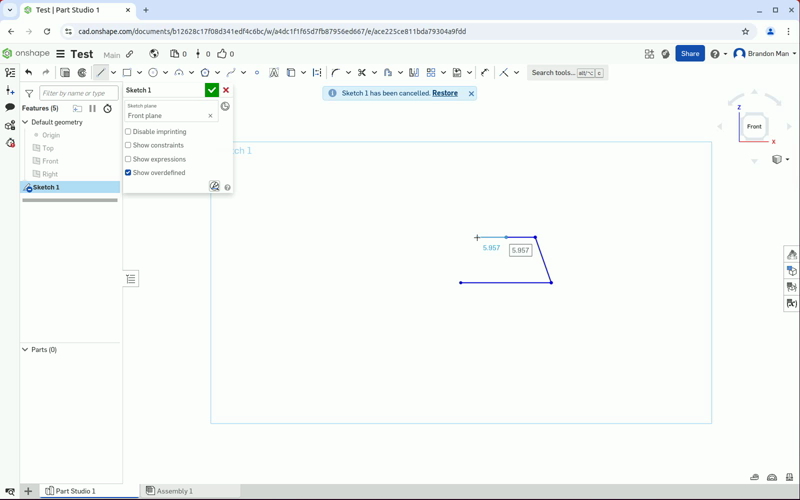
mouse_move(507, 237)
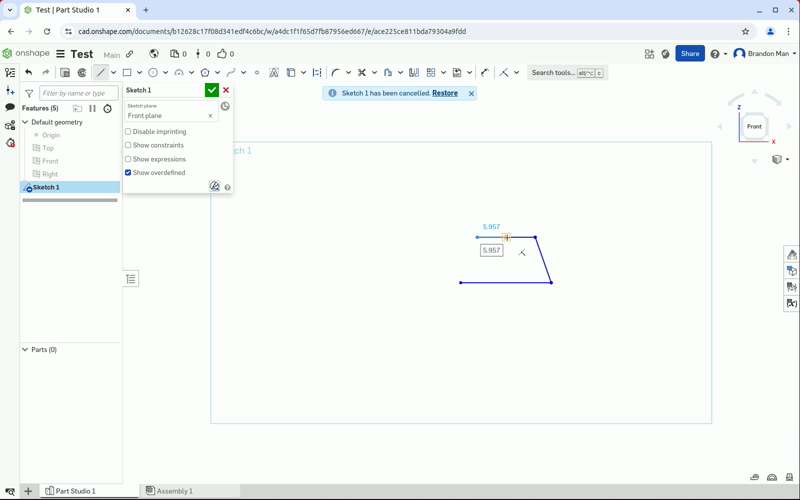
key_down(shift)
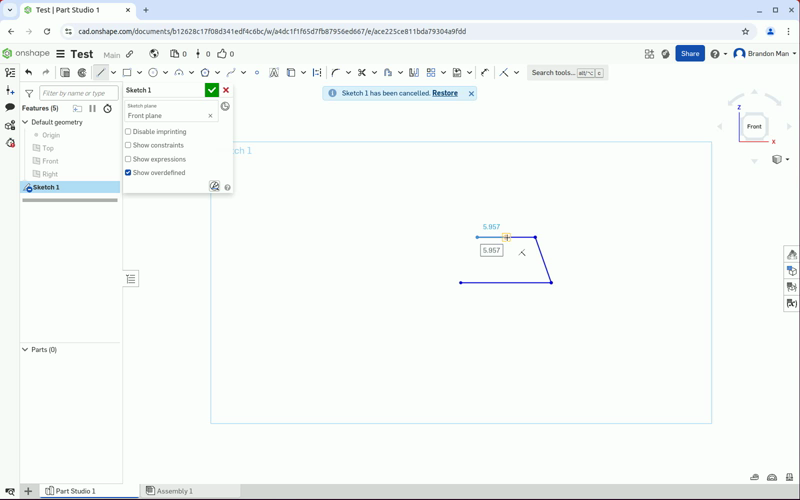
mouse_move(460, 282)
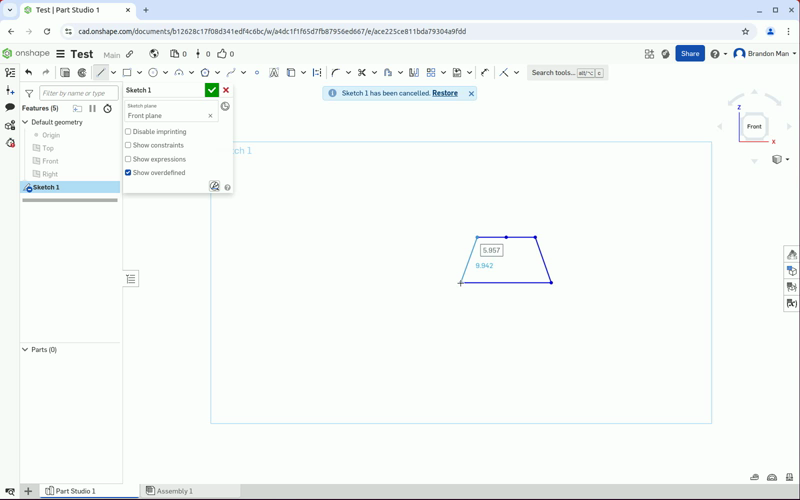
key_up(shift)
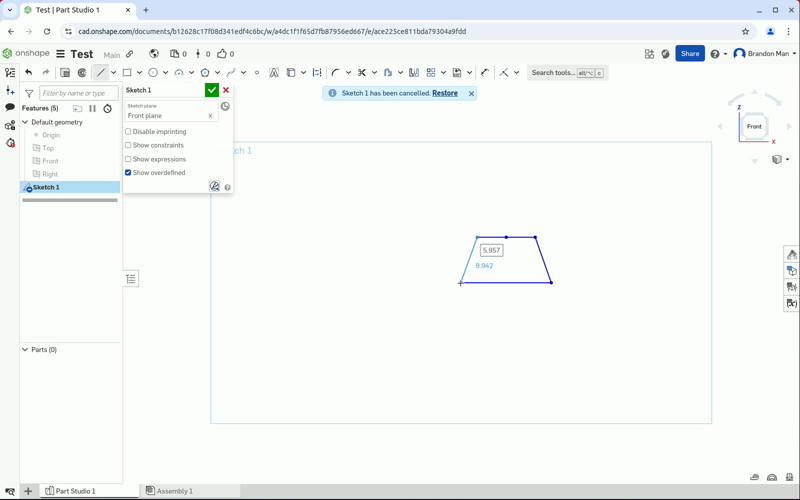
click(460, 282)
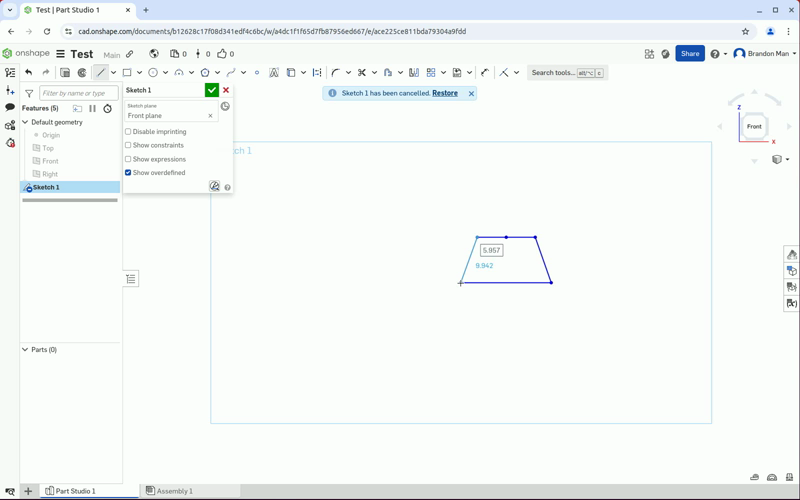
key(esc)
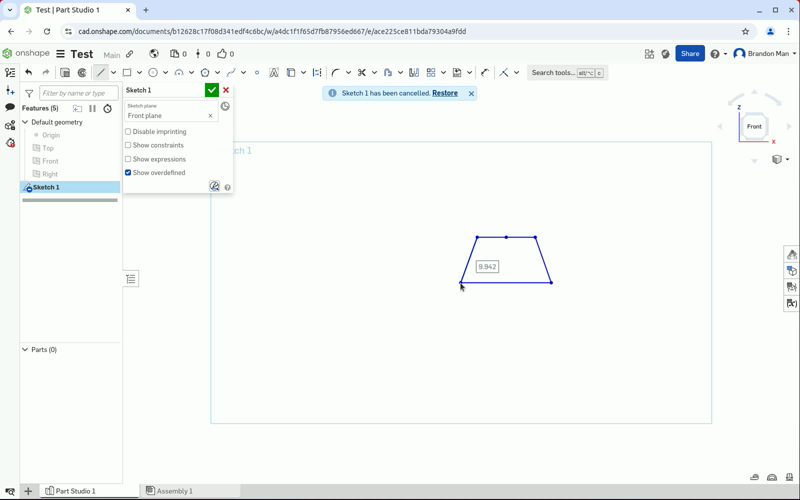
mouse_move(483, 265)
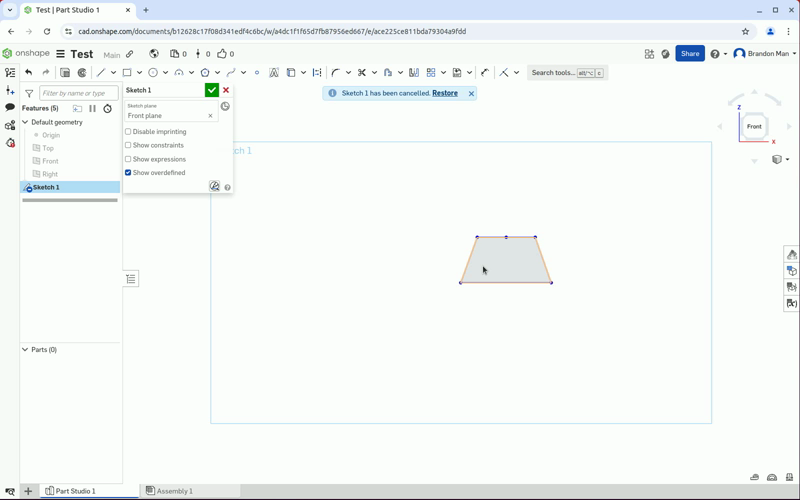
click(483, 265)
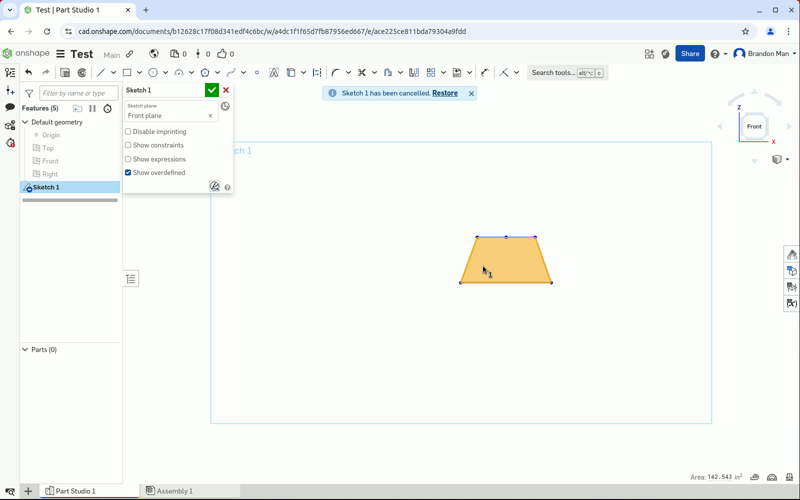
mouse_move(73, 352)
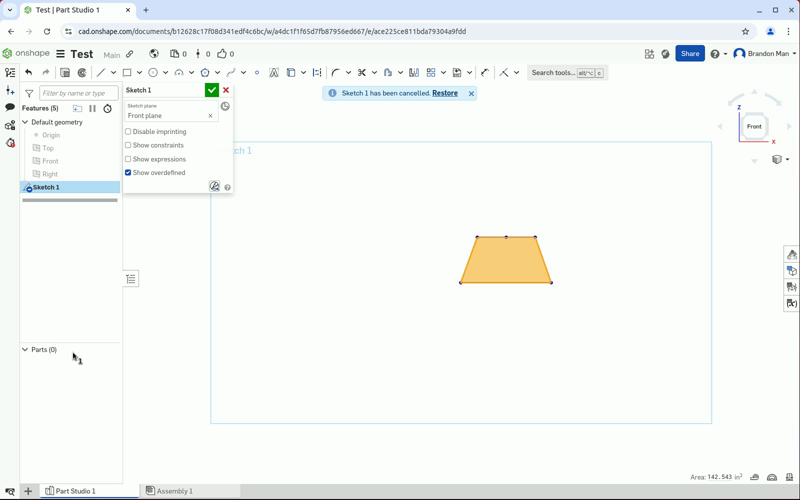
key(shift+y)
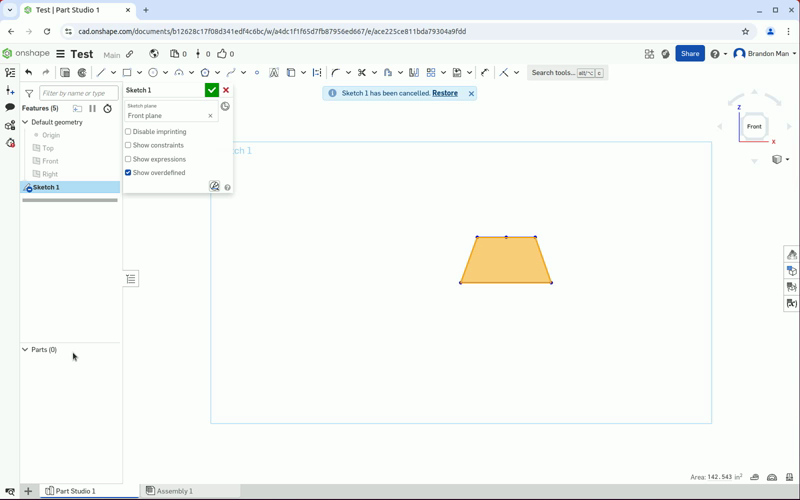
key(shift+e)
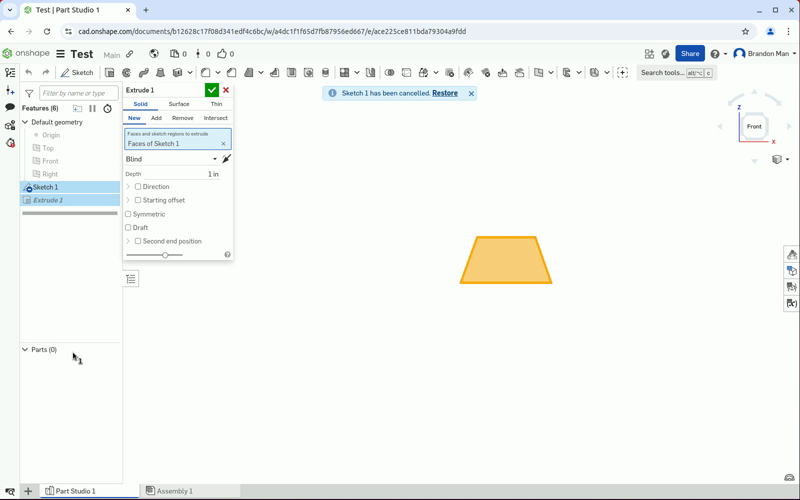
mouse_move(143, 106)
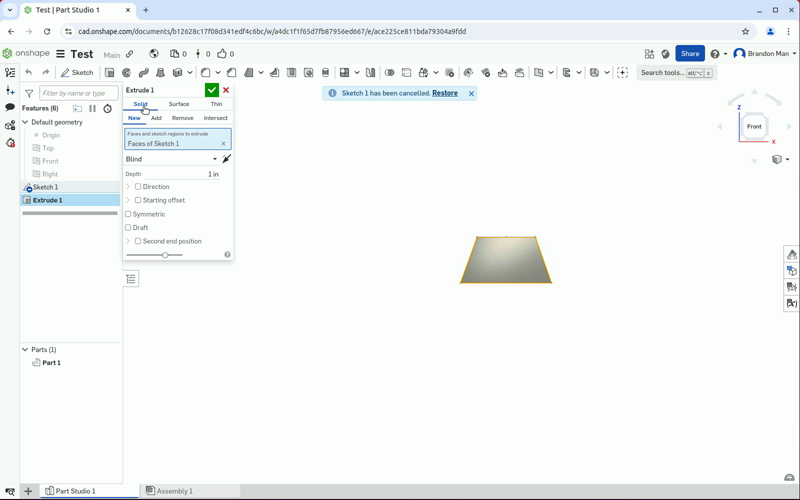
click(143, 106)
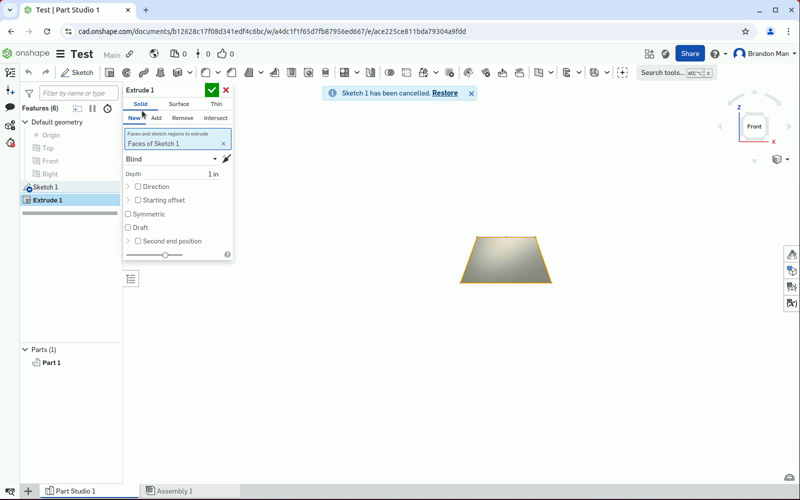
mouse_move(137, 120)
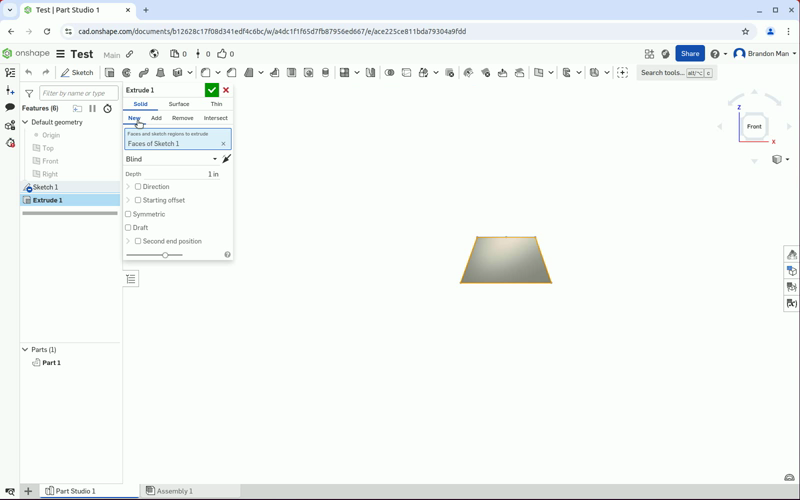
click(137, 120)
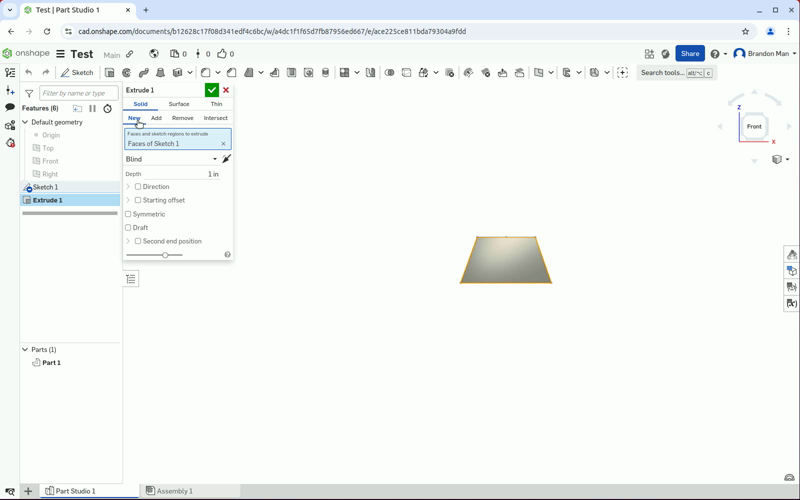
key(tab, 4)
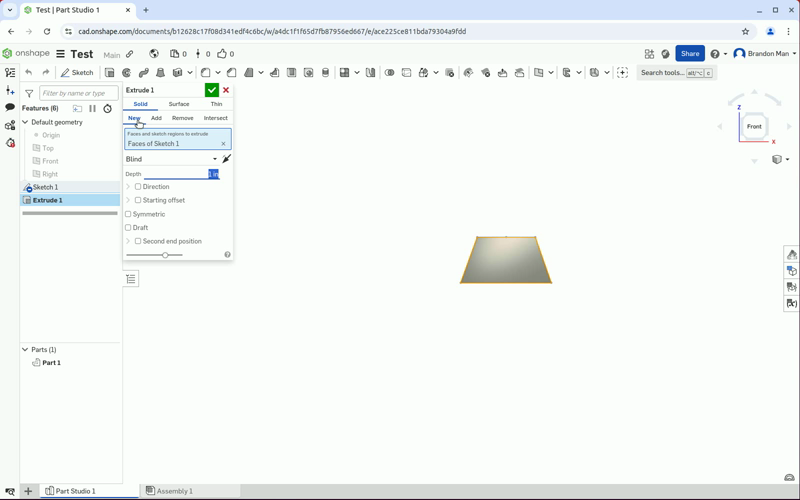
text(23.108)
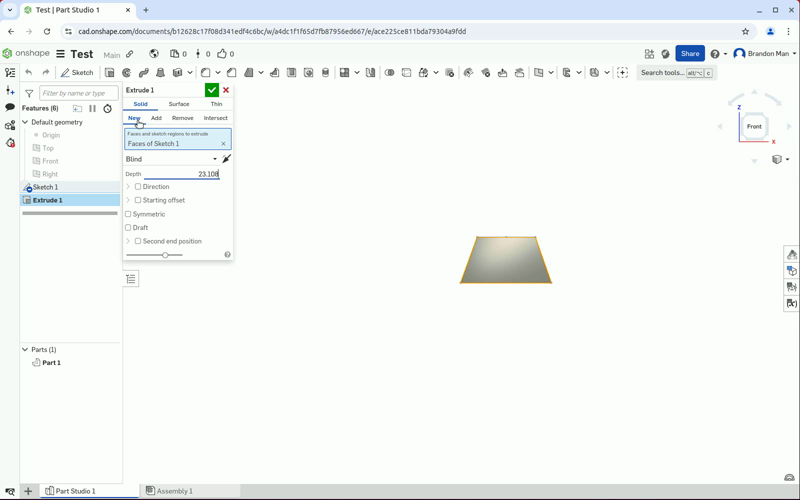
key(enter)
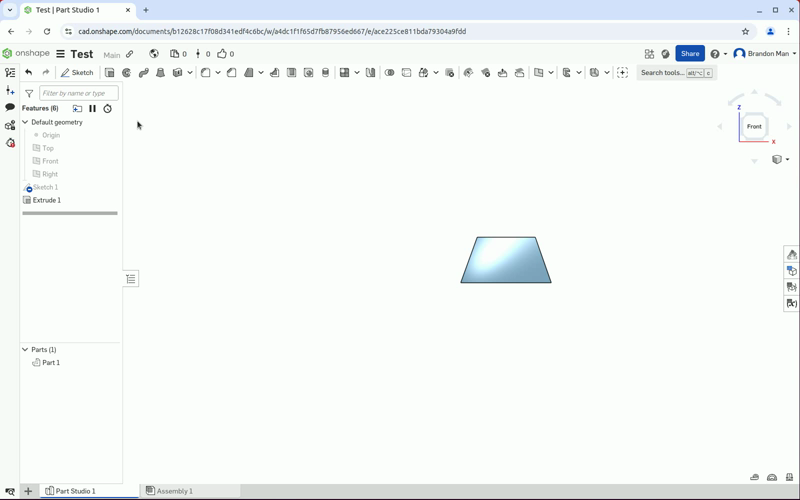
key(shift+h)
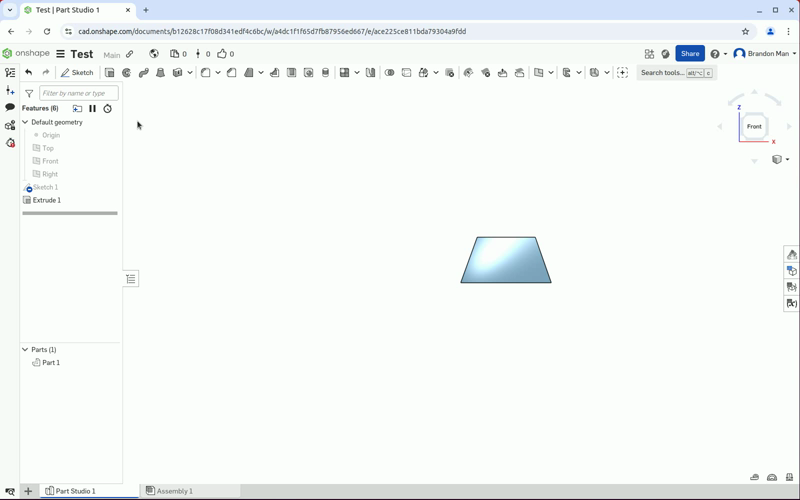
key(shift+h)
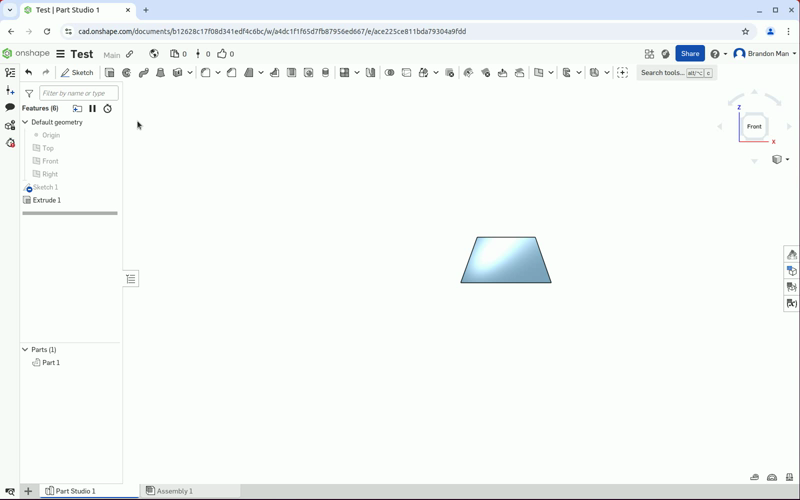
mouse_move(73, 189)
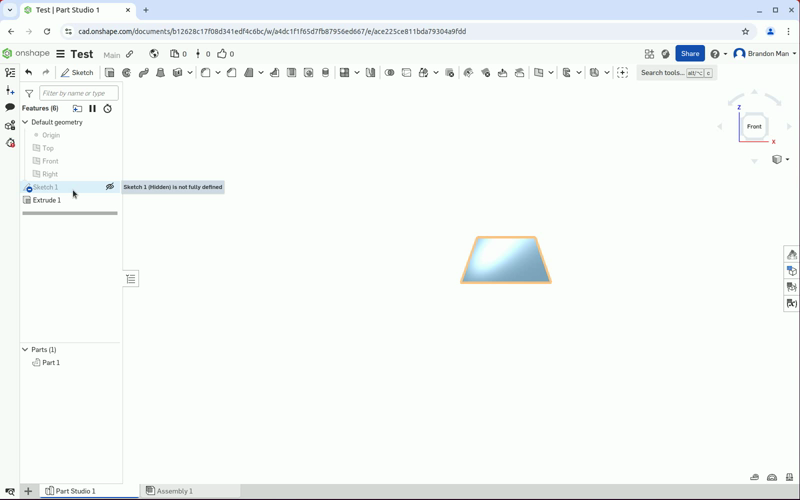
click(73, 189)
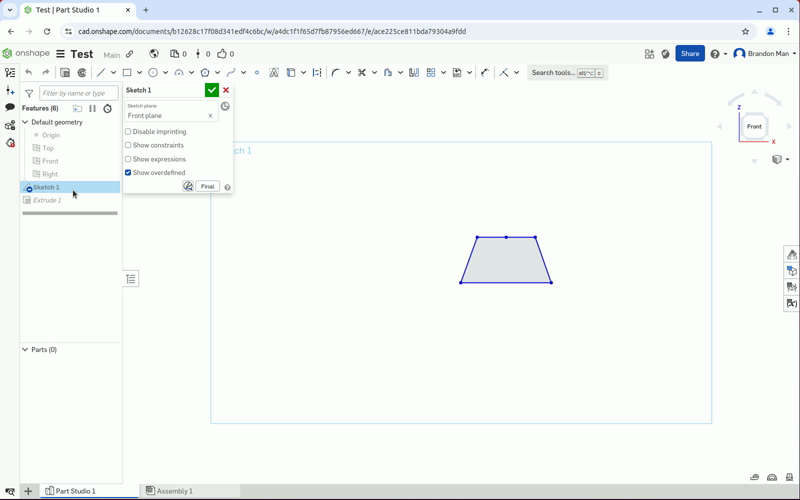
mouse_move(229, 92)
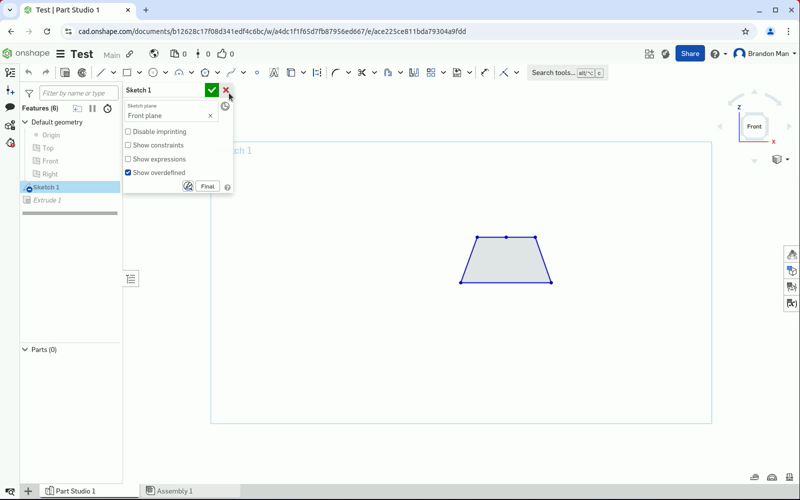
click(229, 92)
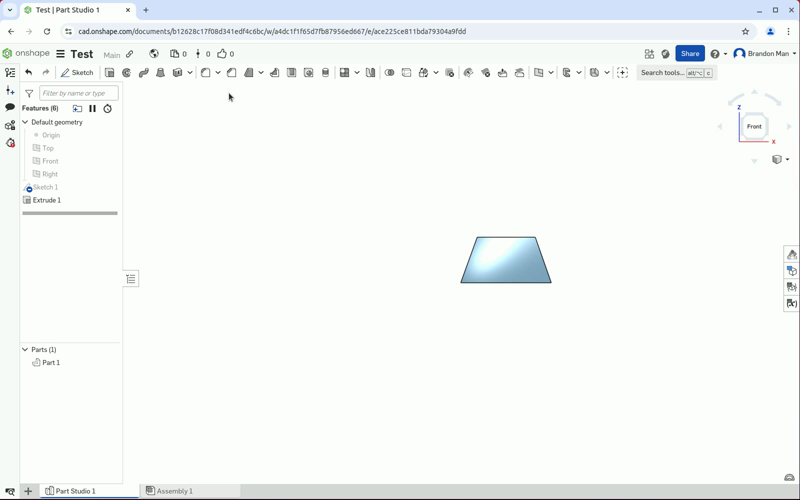
mouse_move(73, 352)
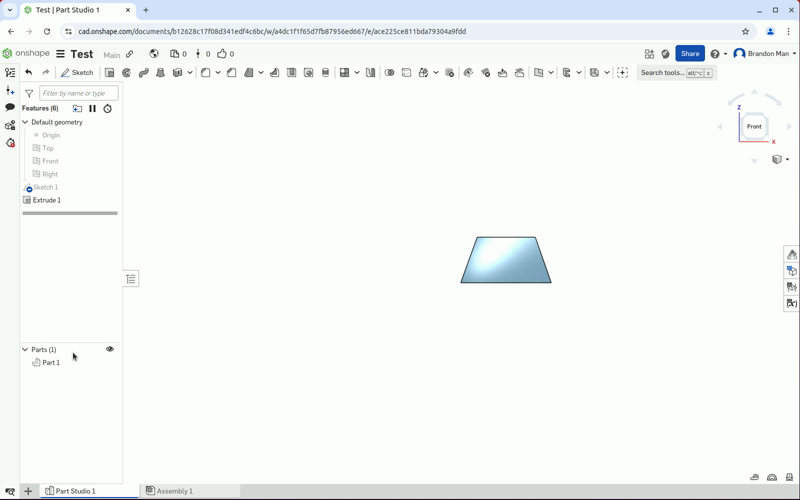
key(y)
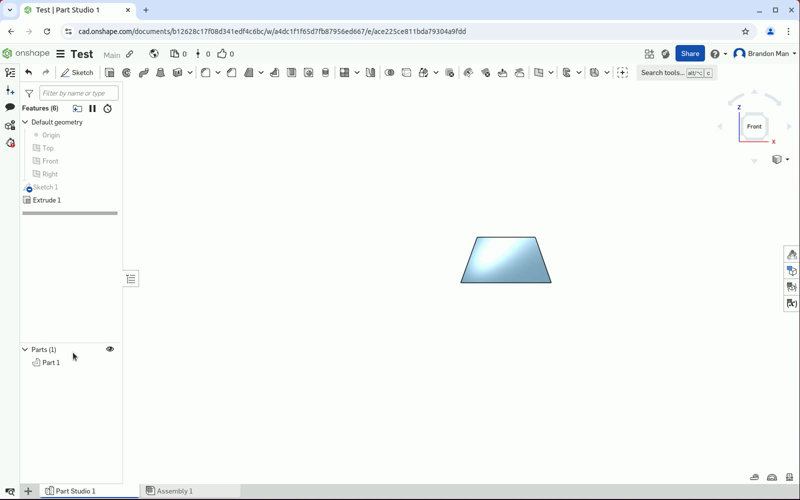
key(shift+p)
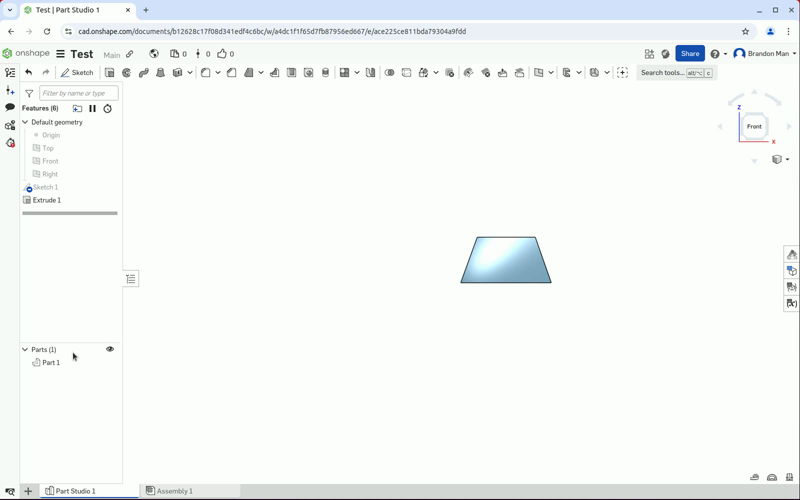
key(space)
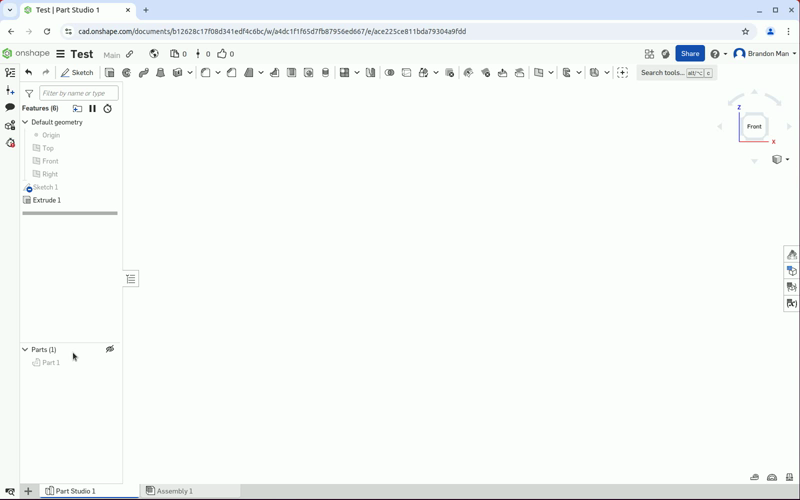
key_down(shift)
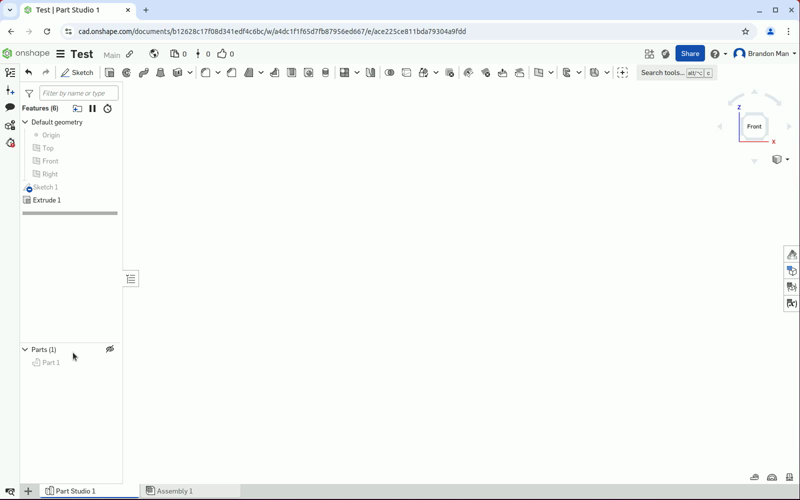
key(down)
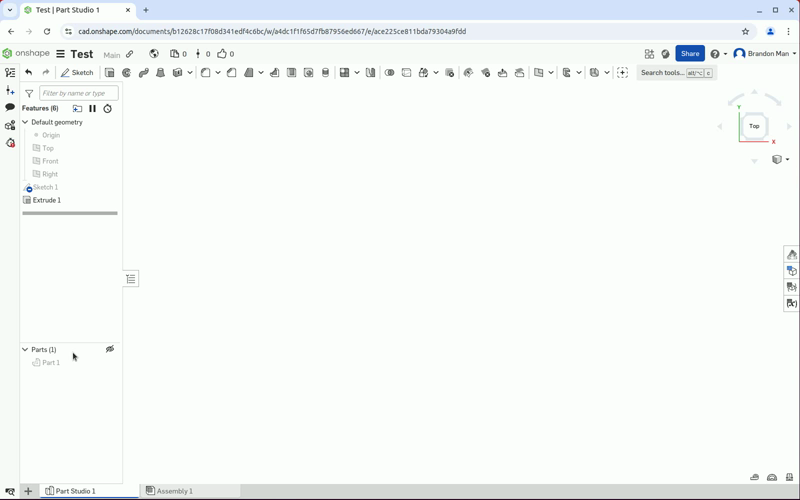
key_up(shift)
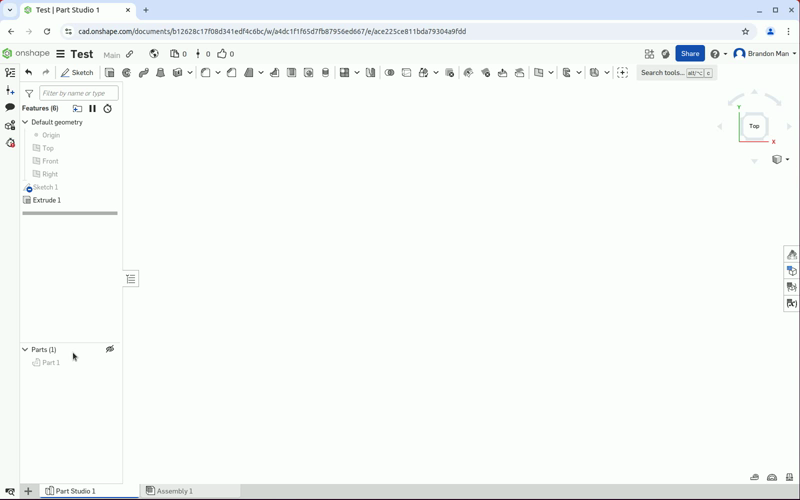
mouse_move(73, 352)
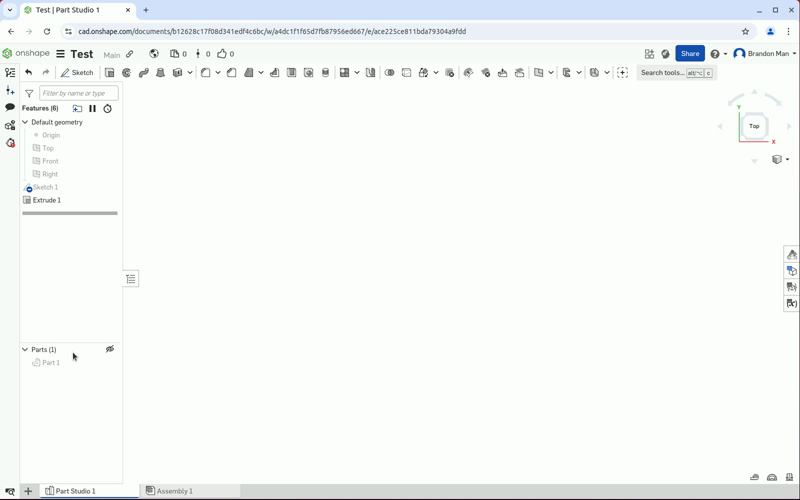
key(shift+y)
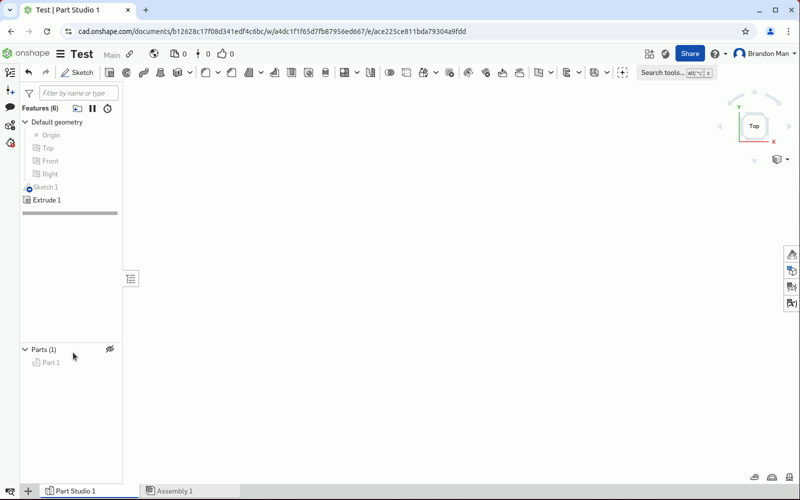
key(shift+s)
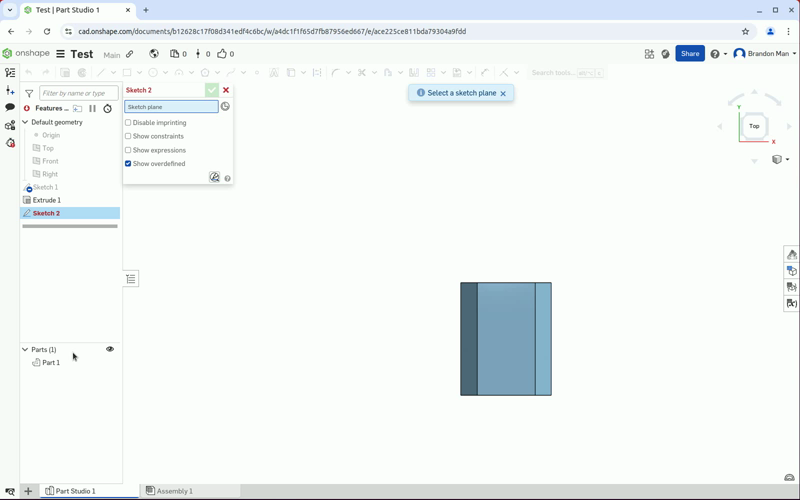
mouse_move(73, 150)
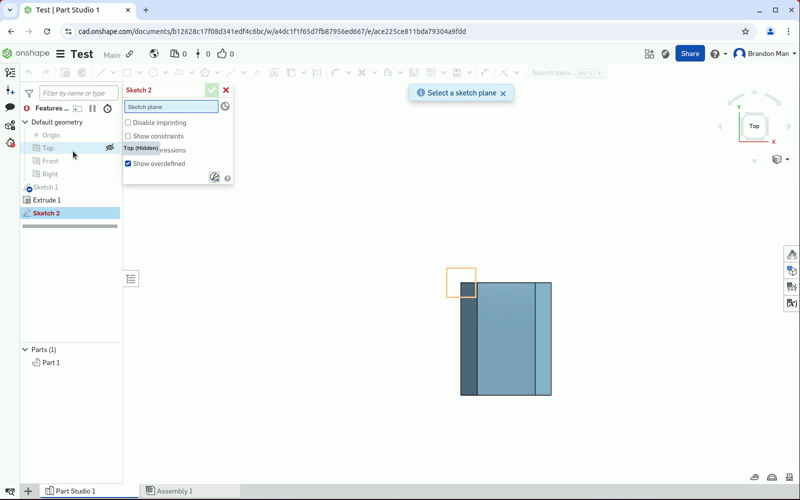
click(73, 150)
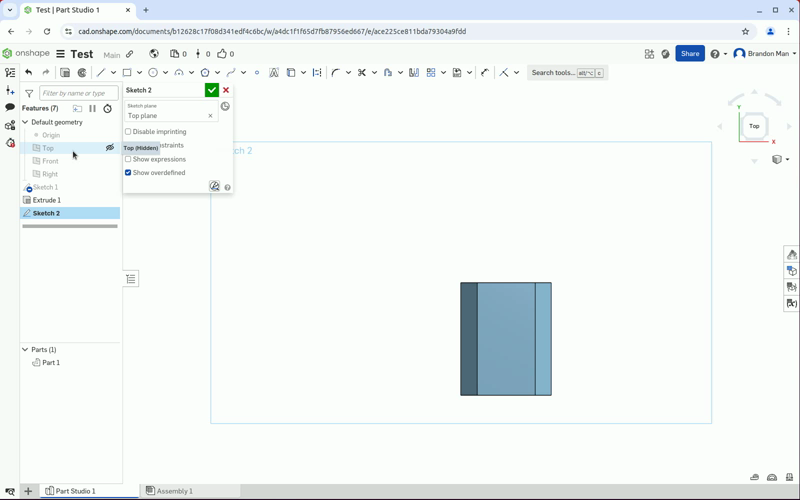
mouse_move(73, 352)
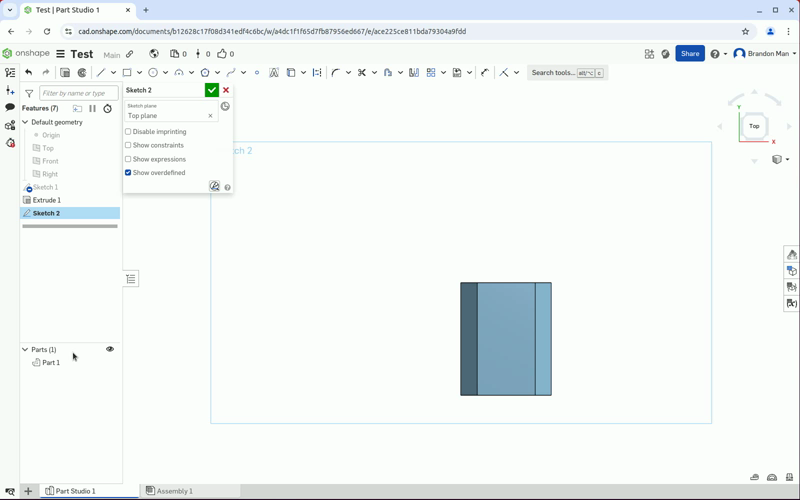
key(y)
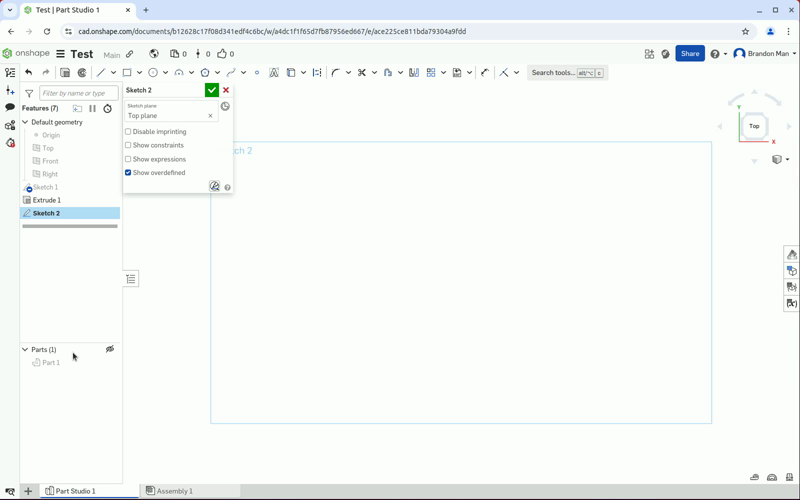
key(c)
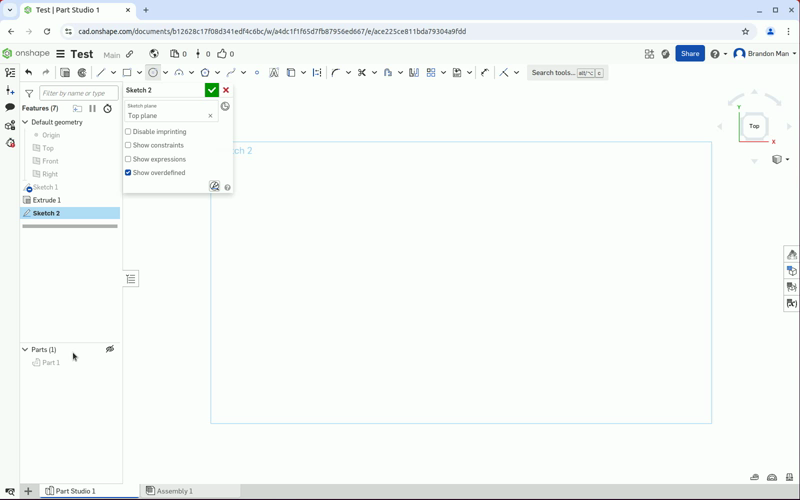
key_down(shift)
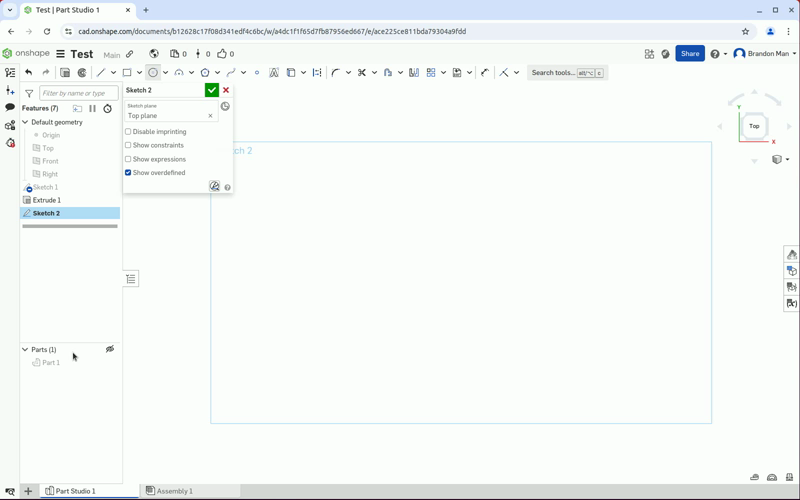
mouse_move(506, 339)
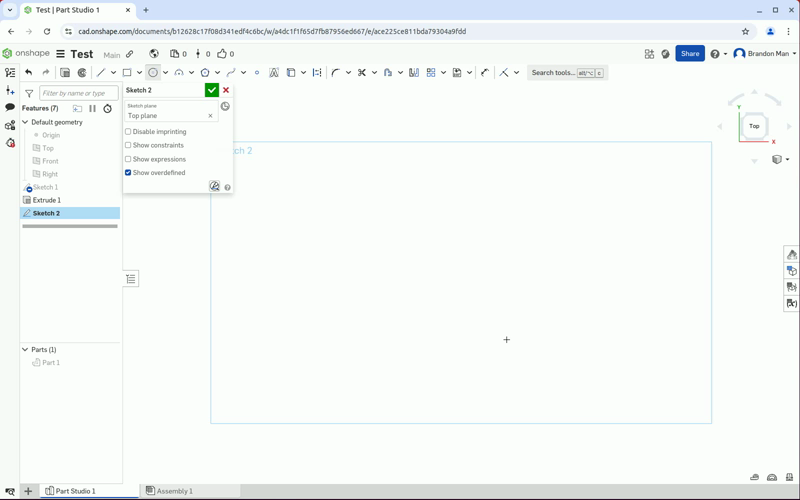
click(506, 339)
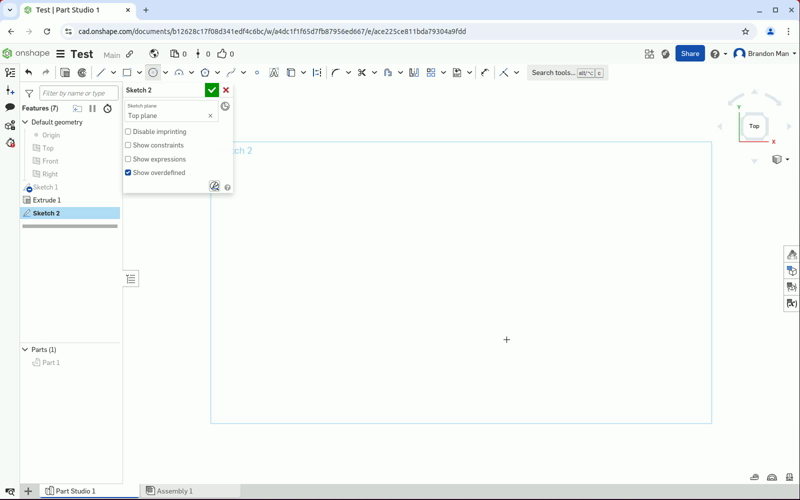
key_up(shift)
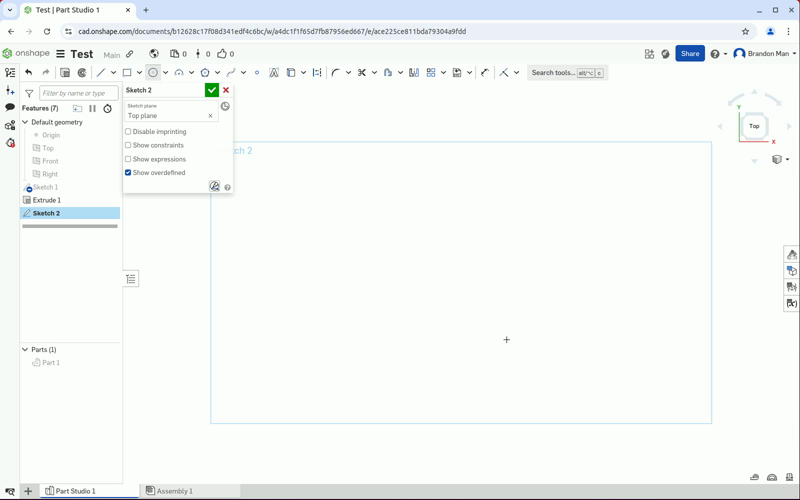
mouse_move(518, 339)
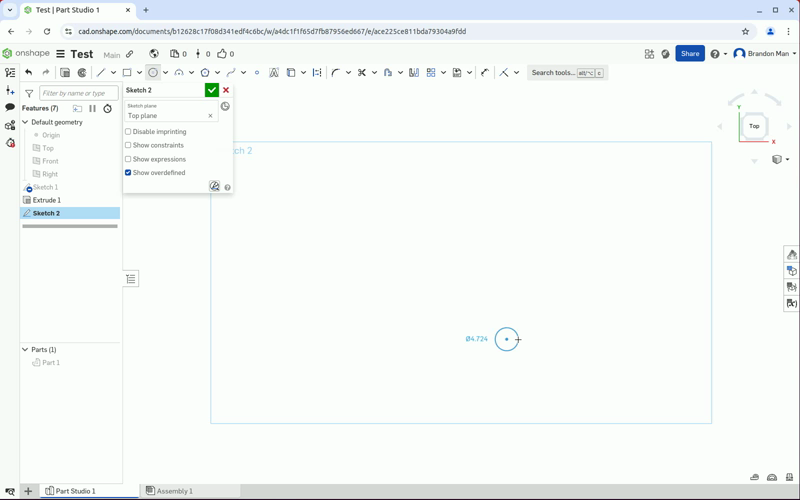
click(518, 339)
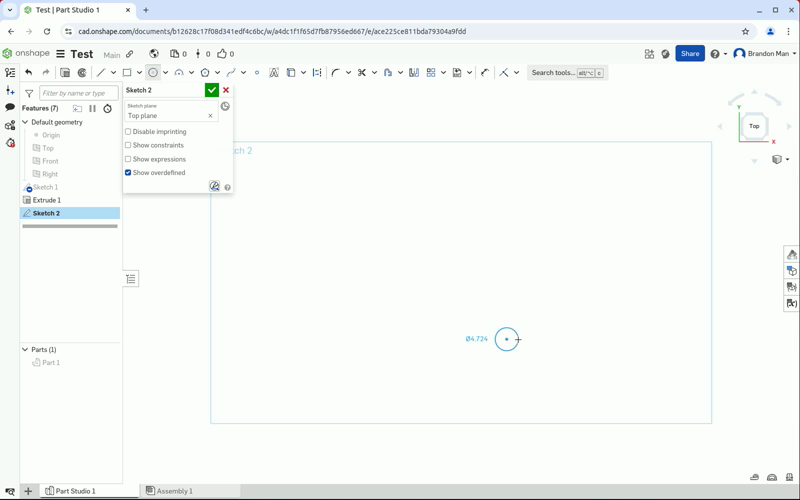
key(esc)
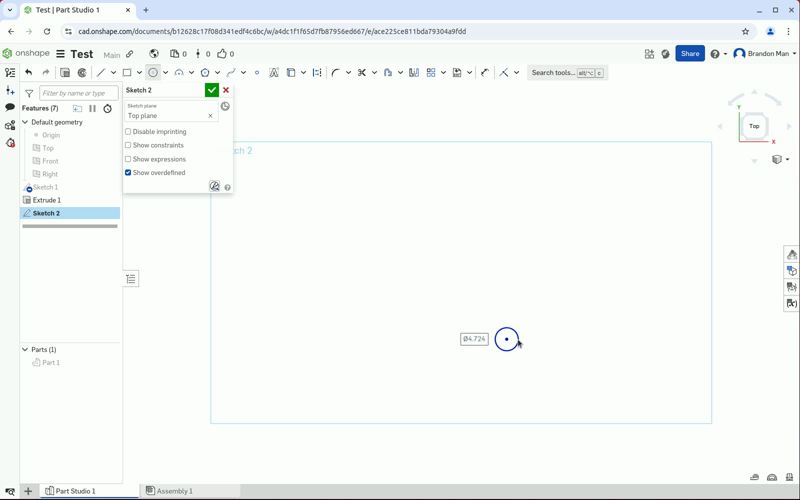
mouse_move(499, 346)
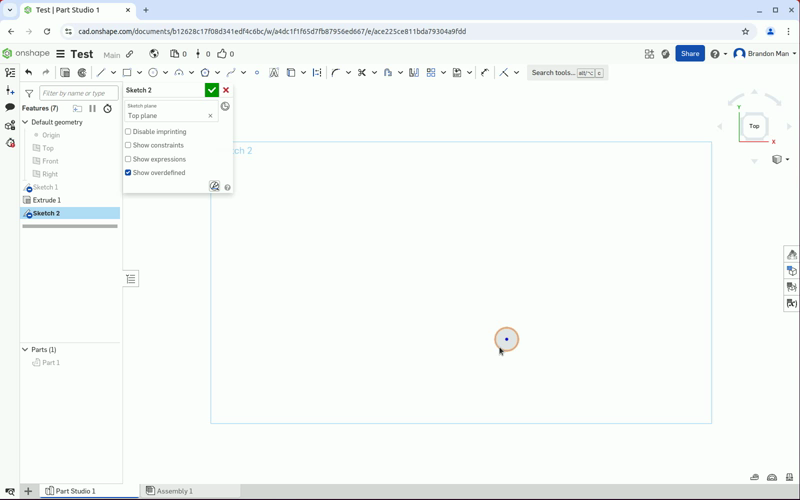
scroll(6)
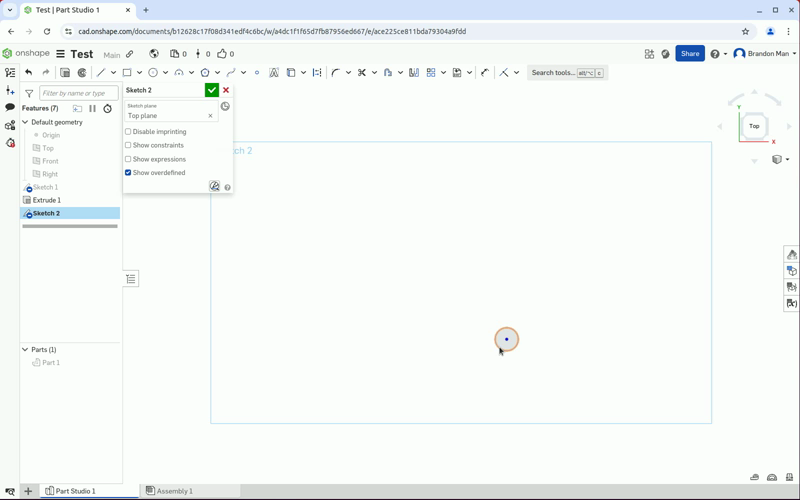
scroll(6)
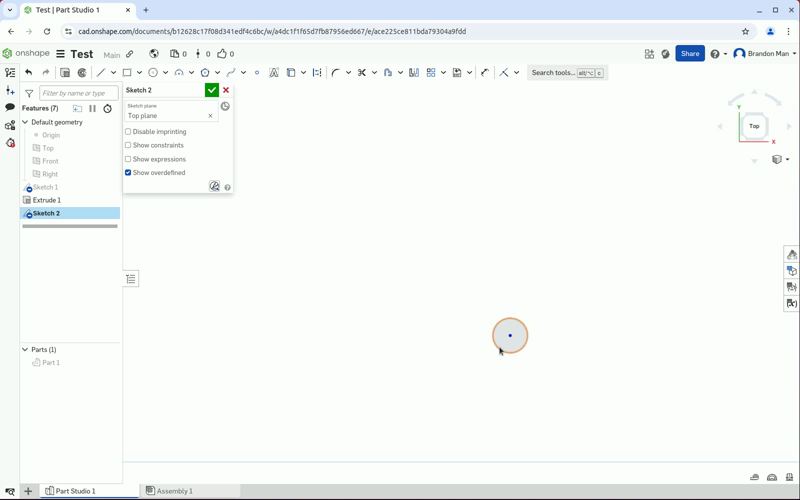
scroll(6)
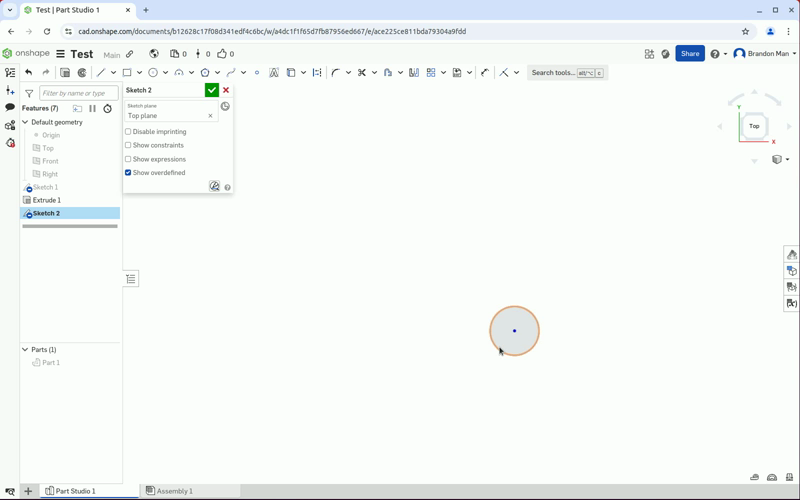
scroll(6)
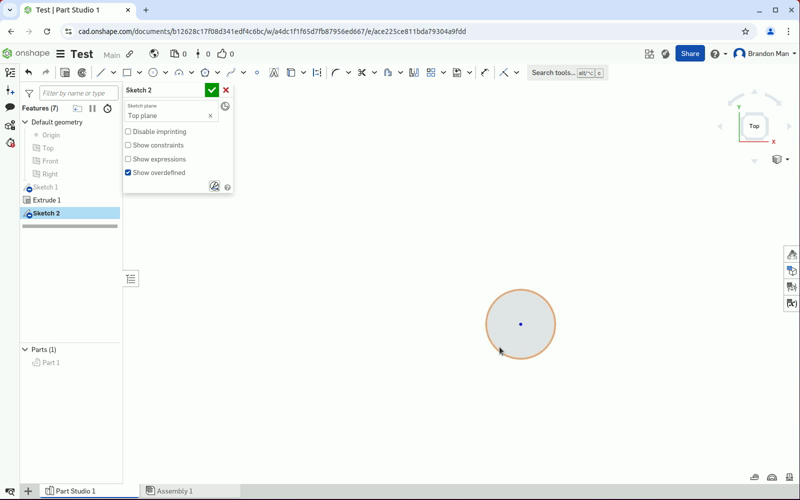
scroll(6)
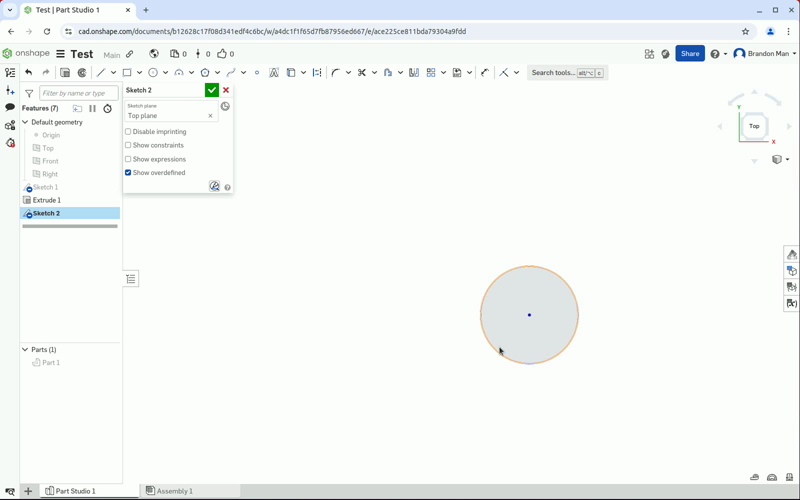
scroll(6)
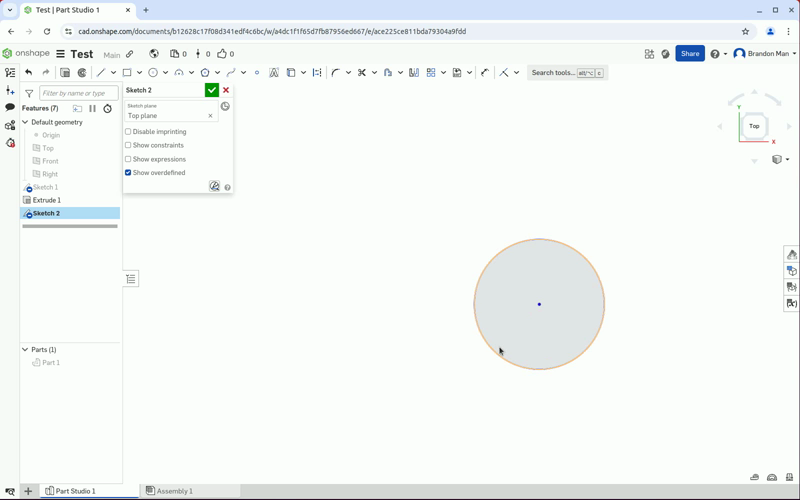
scroll(6)
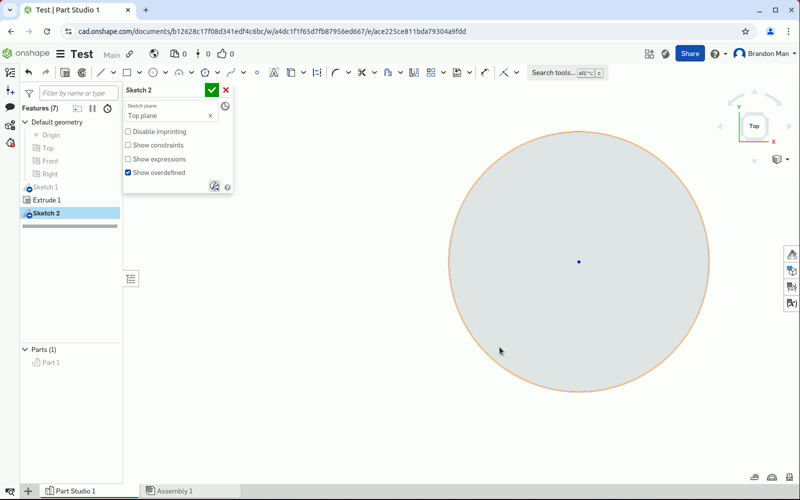
click(499, 346)
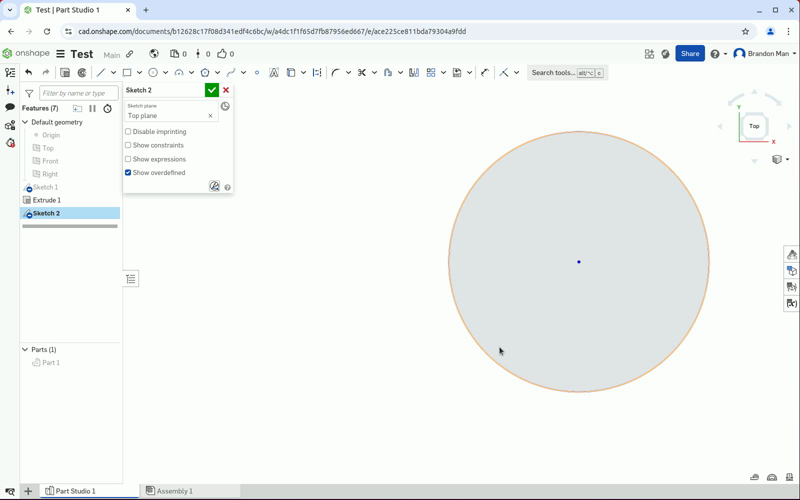
scroll(-6)
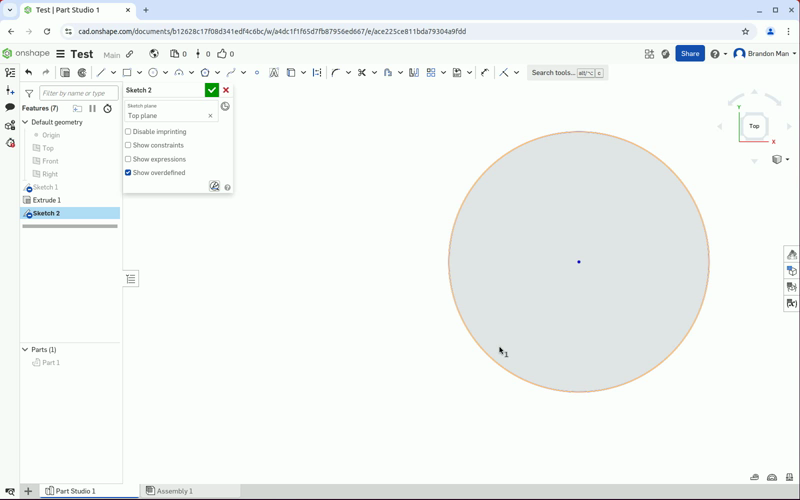
scroll(-6)
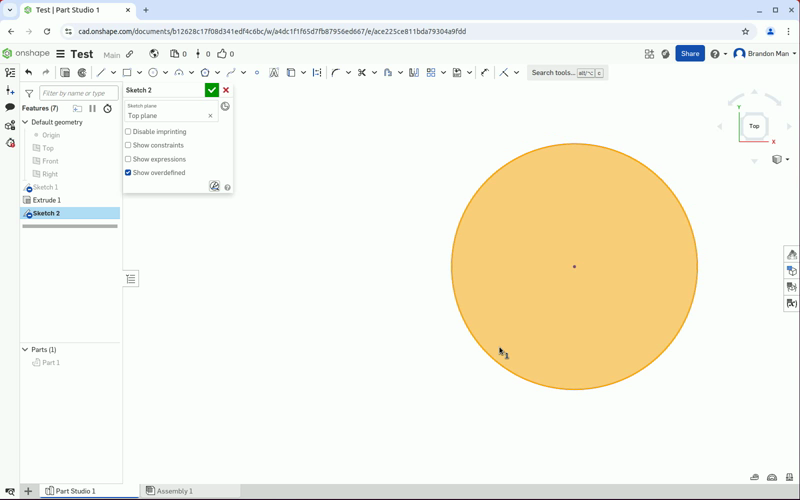
scroll(-6)
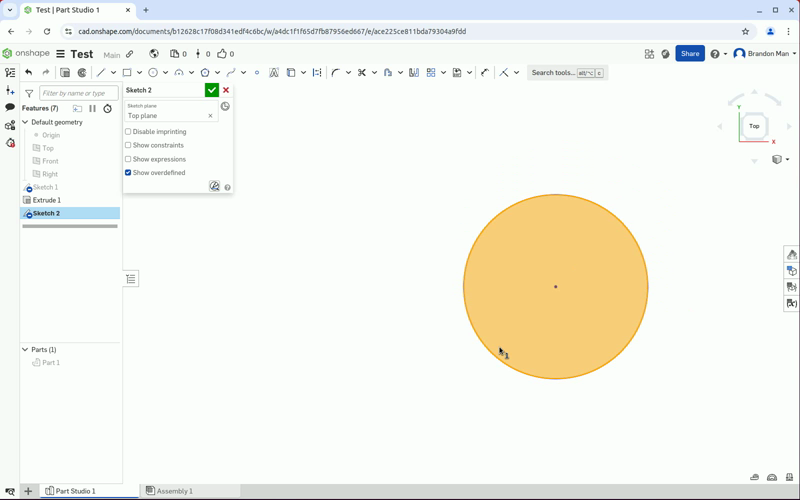
scroll(-6)
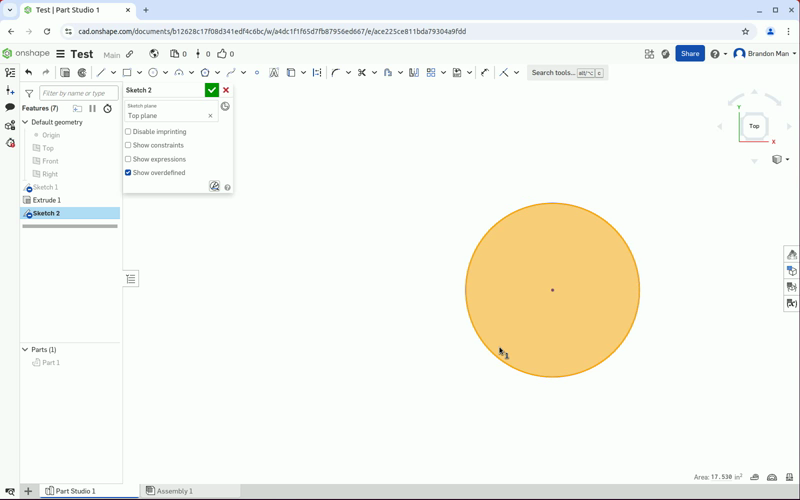
scroll(-6)
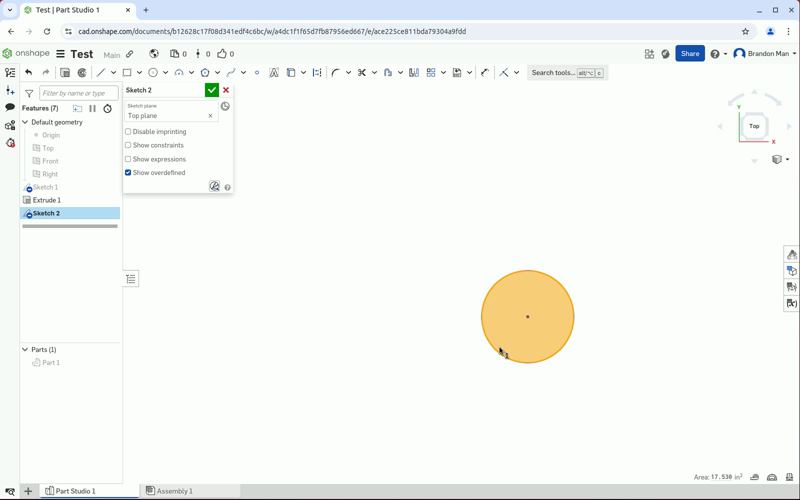
scroll(-6)
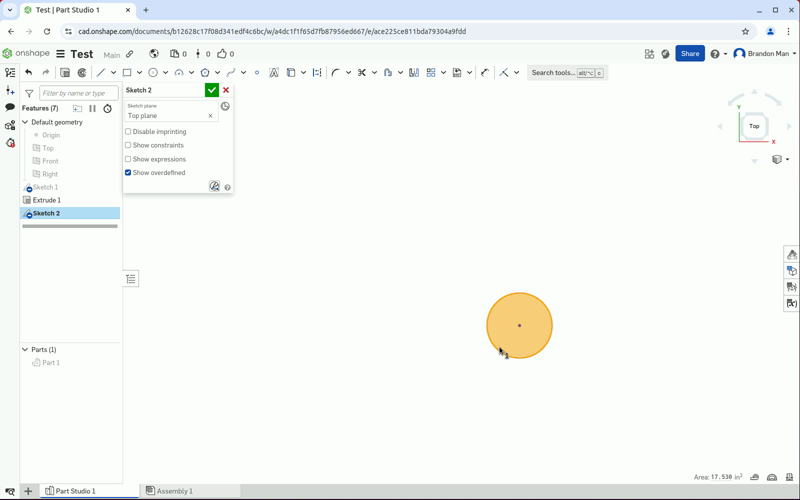
scroll(-6)
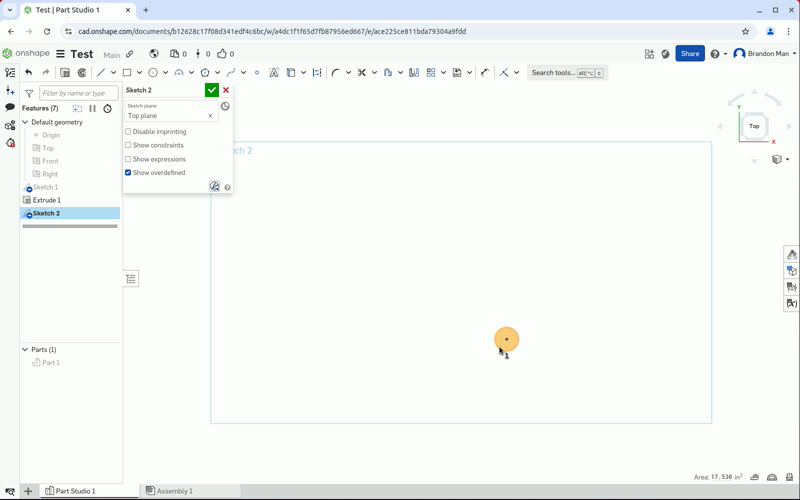
mouse_move(73, 352)
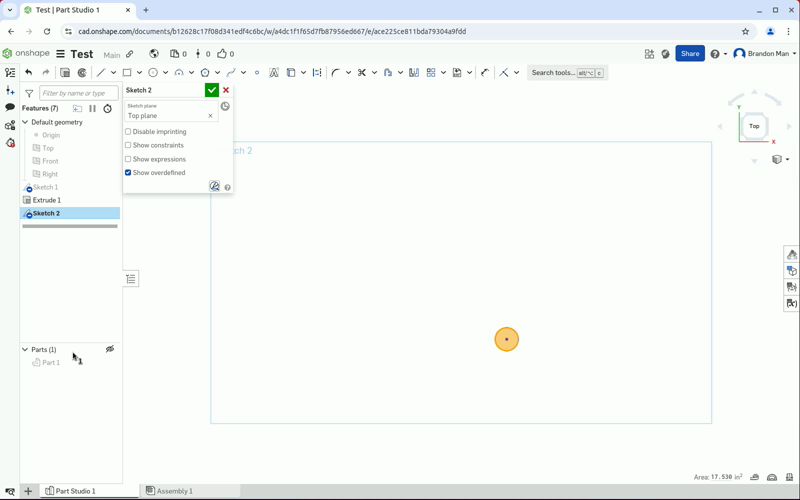
key(shift+y)
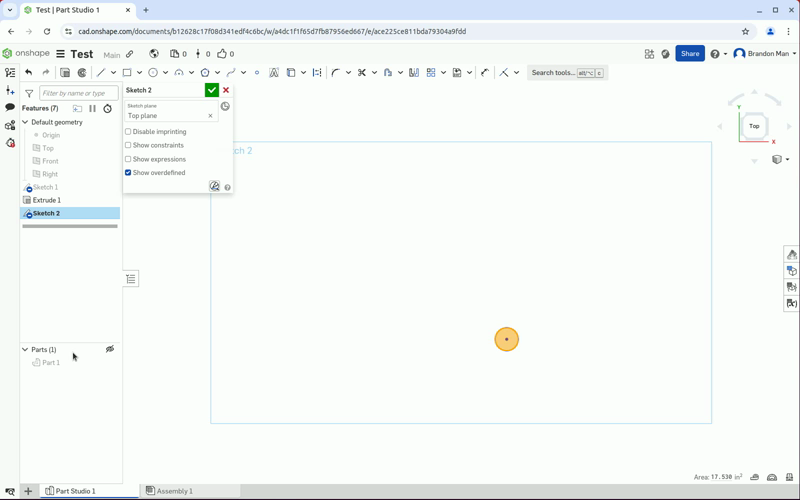
key(shift+e)
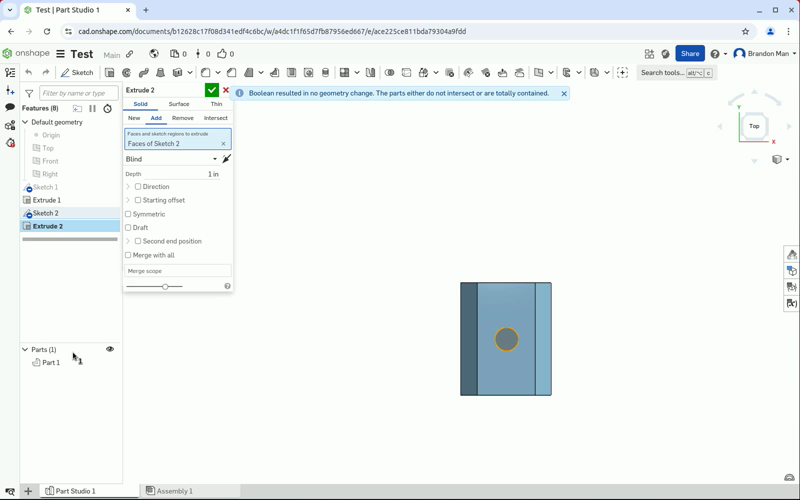
mouse_move(143, 106)
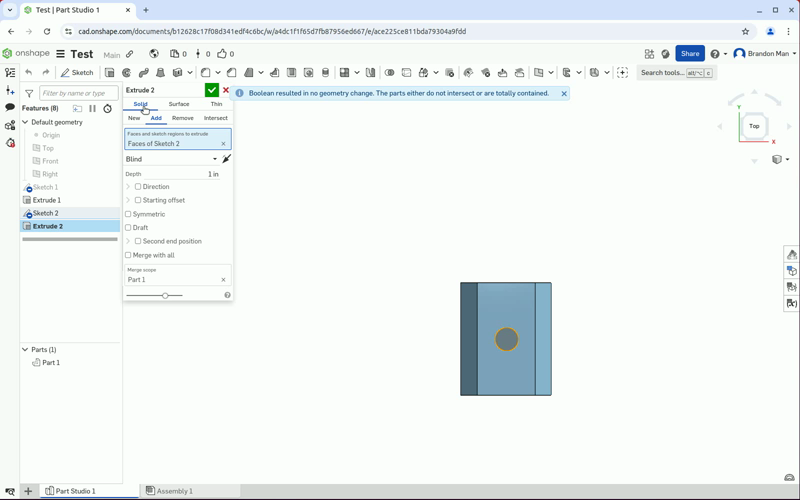
click(143, 106)
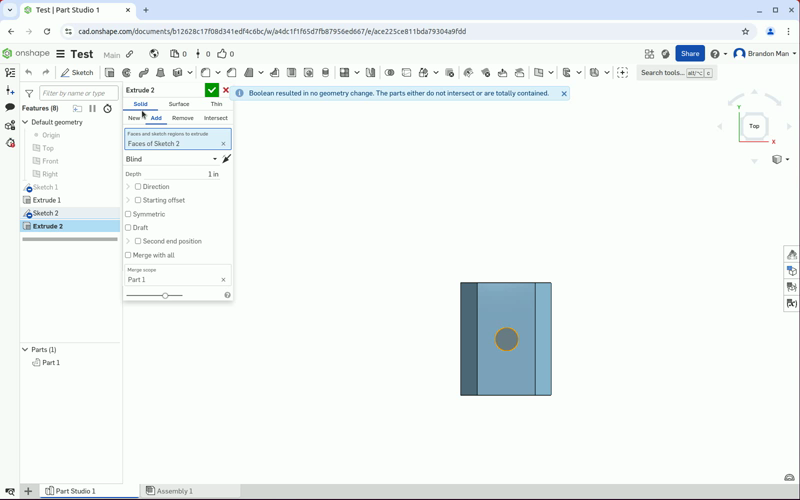
mouse_move(137, 120)
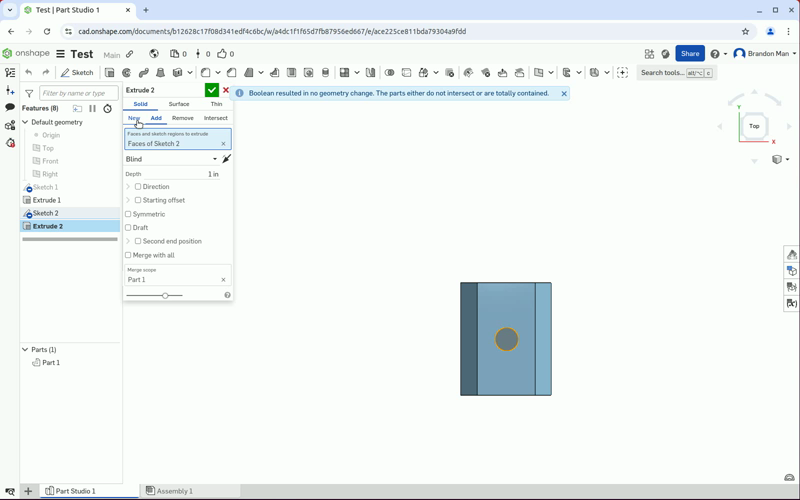
click(137, 120)
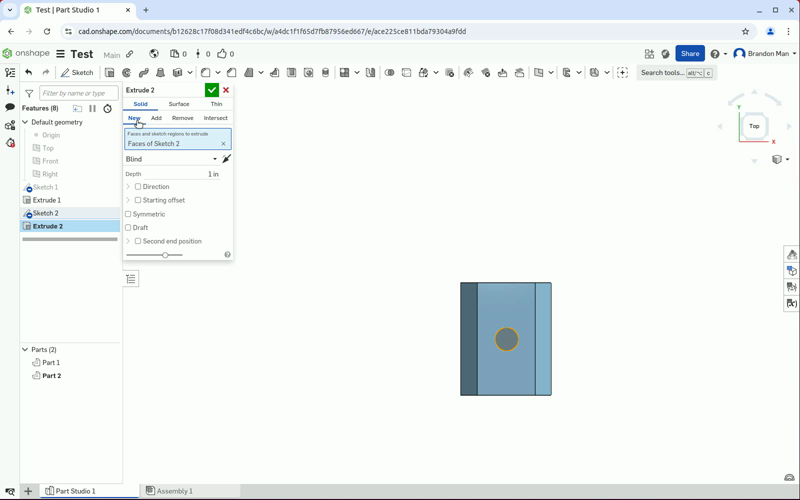
key(tab, 4)
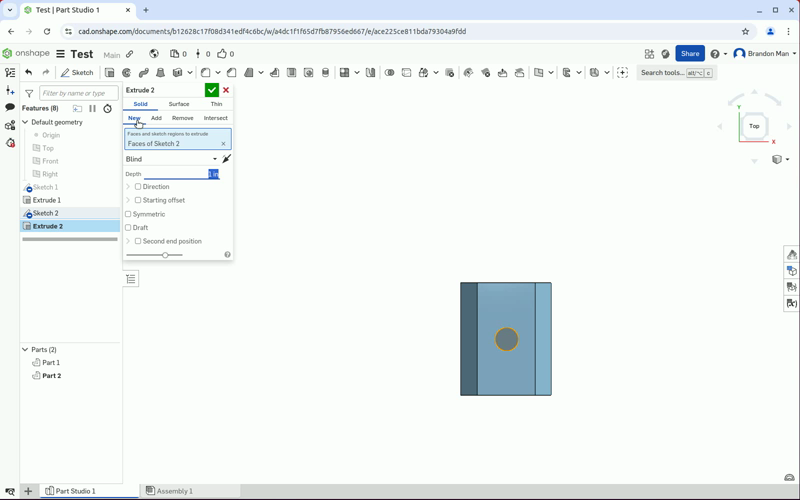
text(13.961)
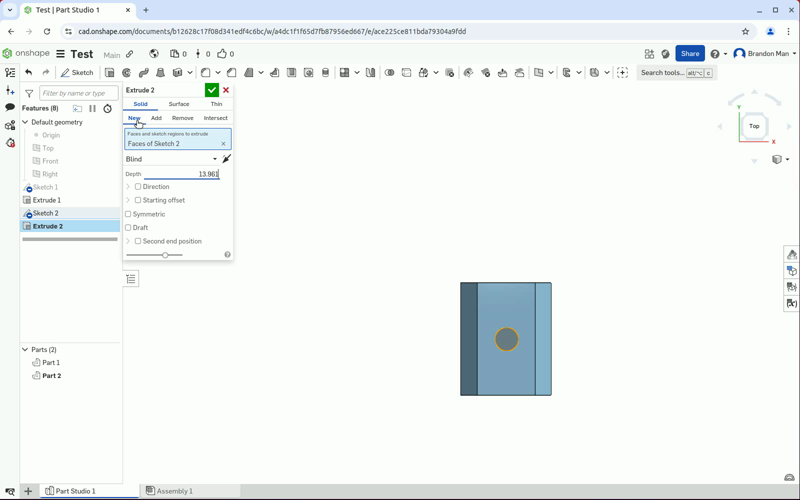
key(enter)
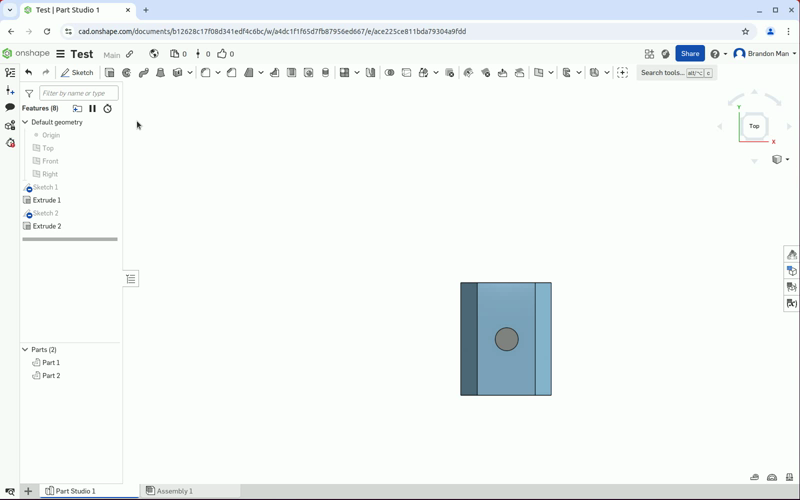
key(shift+h)
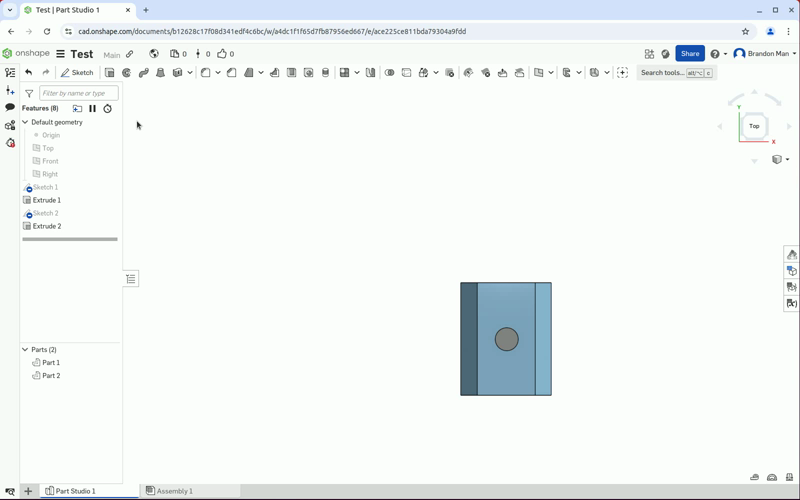
key(shift+h)
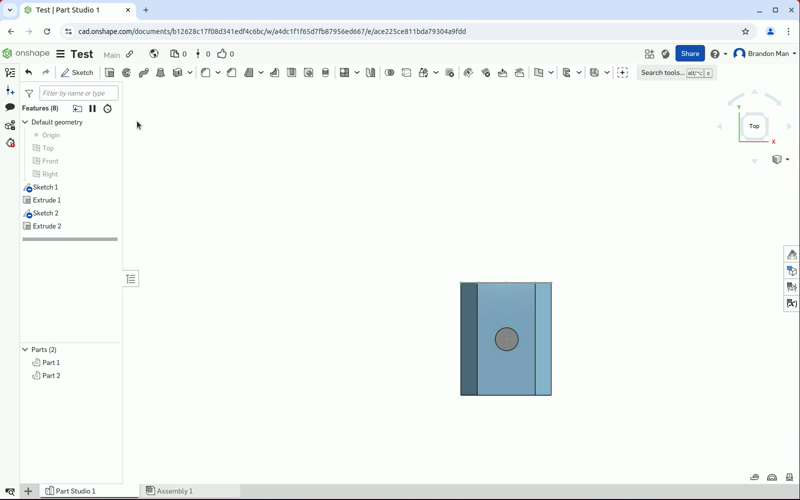
key(shift+7)
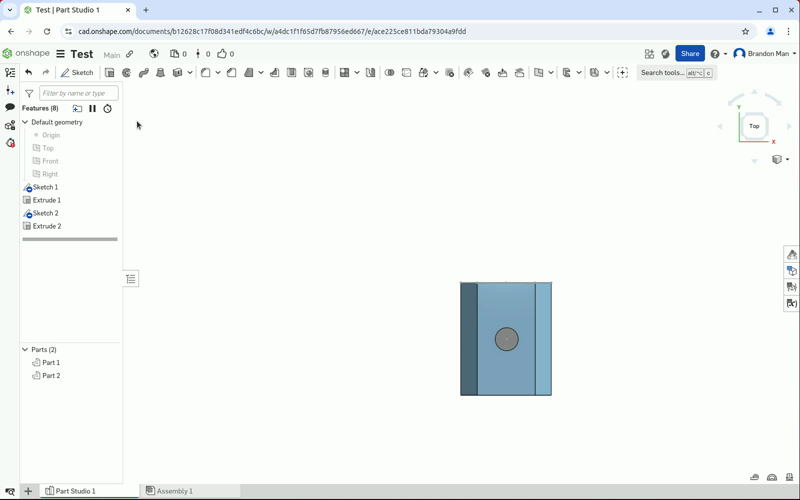
key(up, 3)
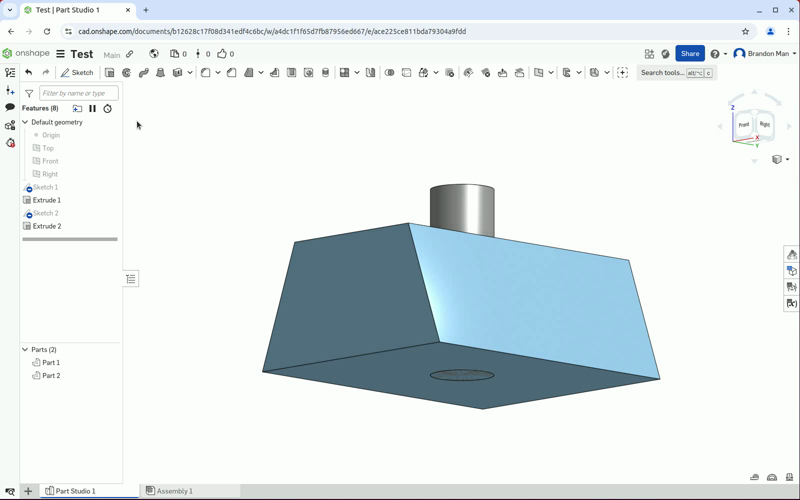
key(left, 3)
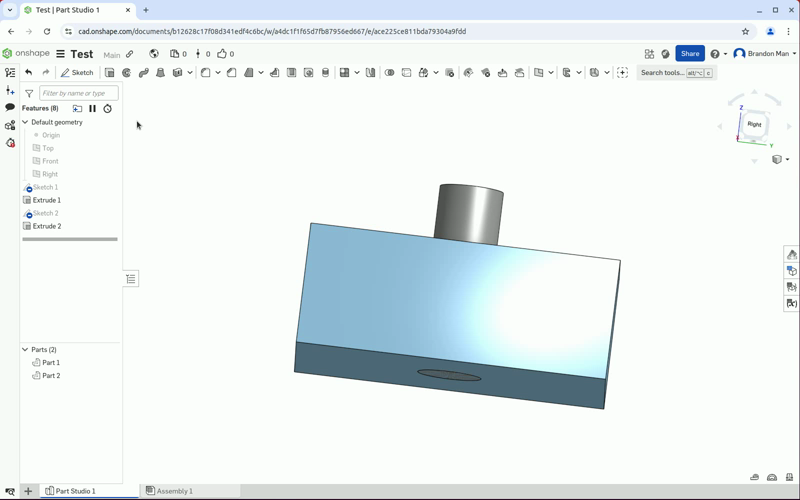
key(right, 3)
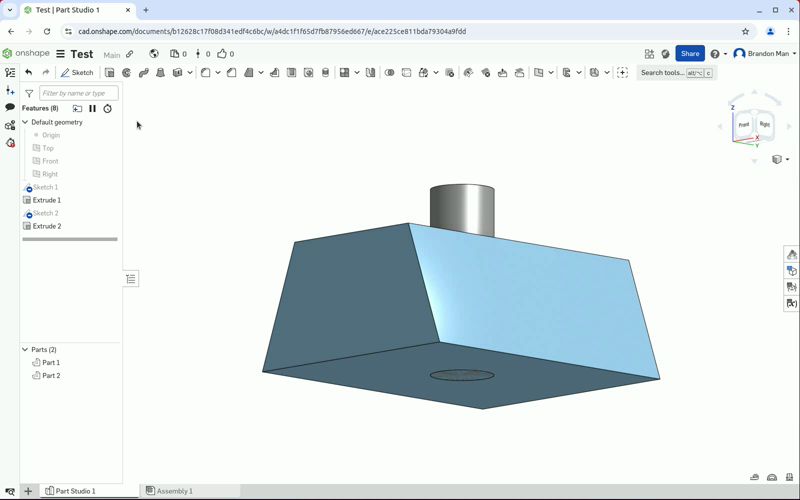
key(down, 3)
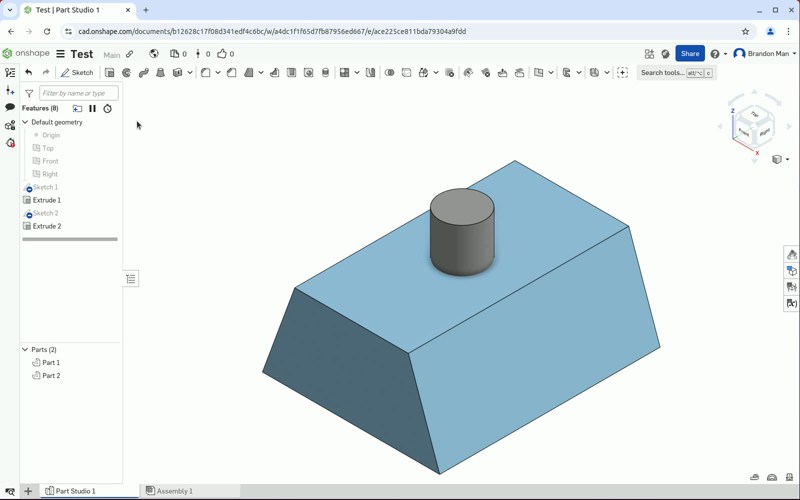
mouse_move(73, 189)
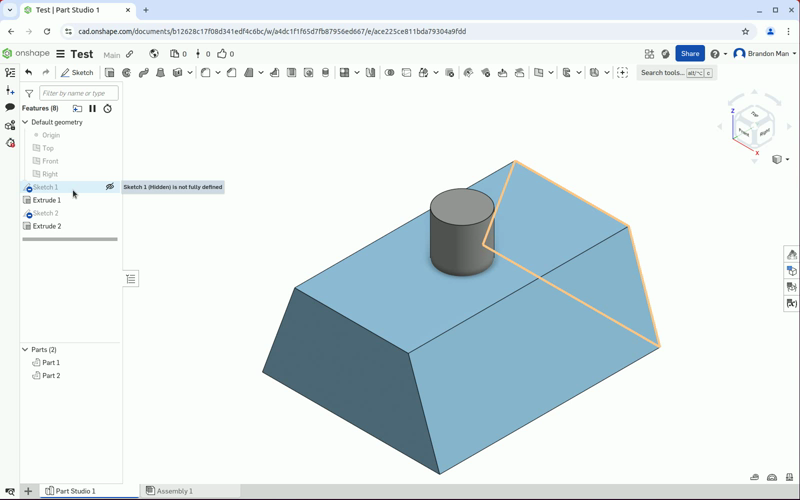
click(73, 189)